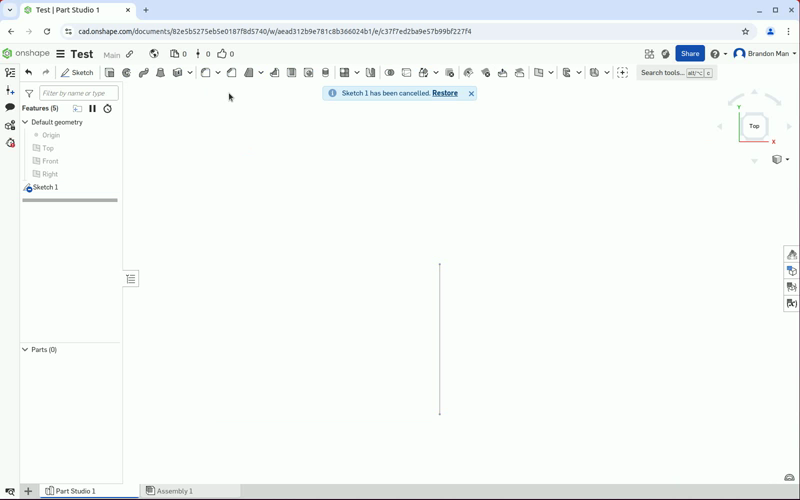
key(shift+h)
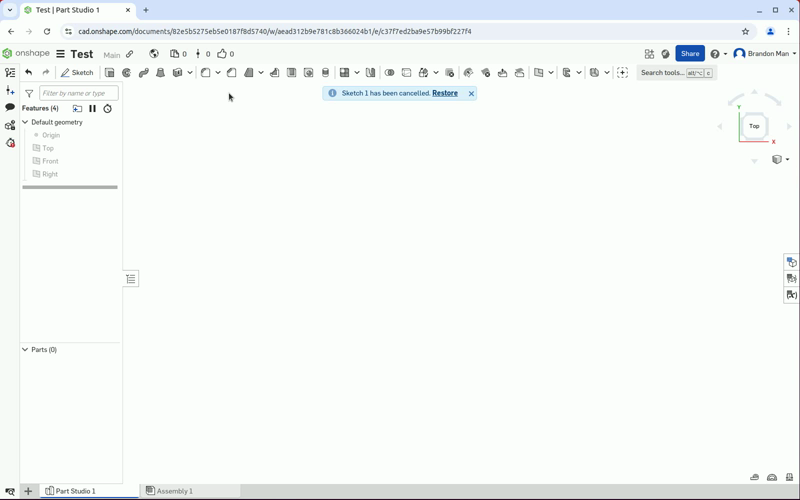
mouse_move(73, 352)
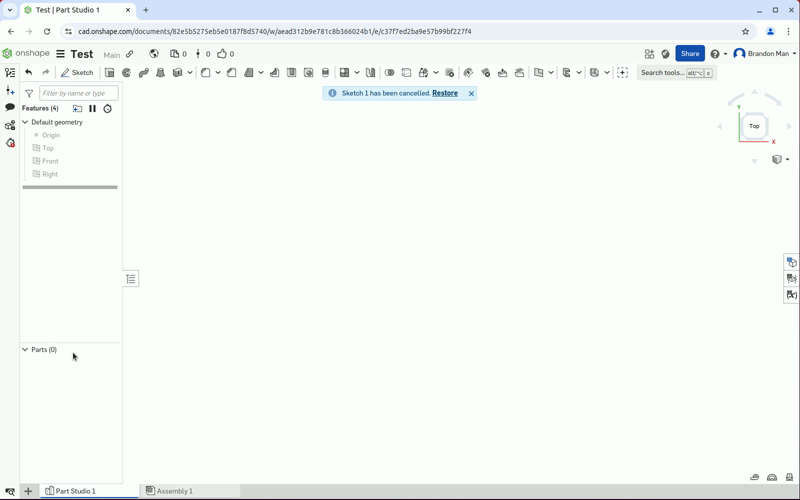
key(y)
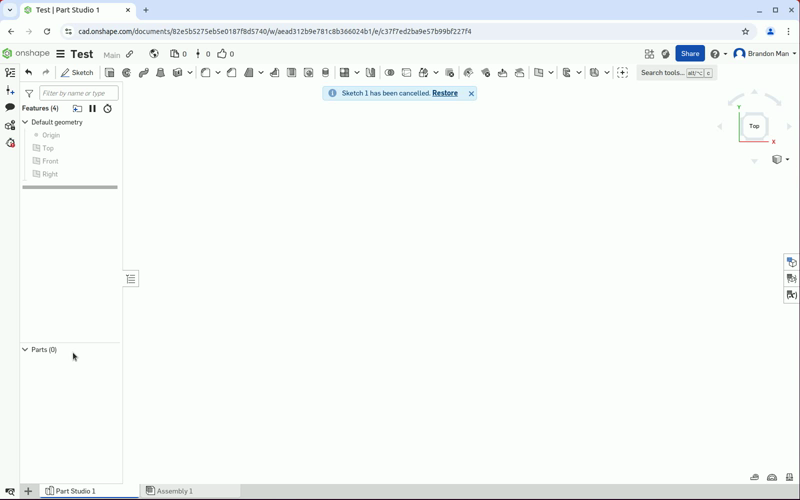
key(shift+p)
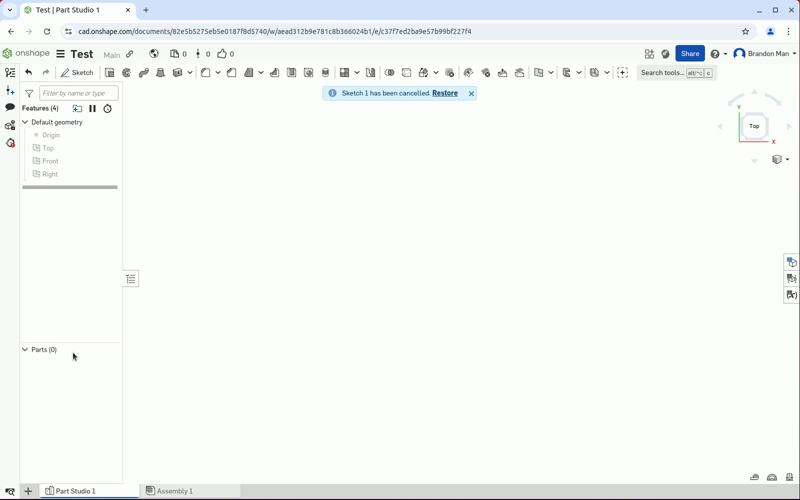
key(space)
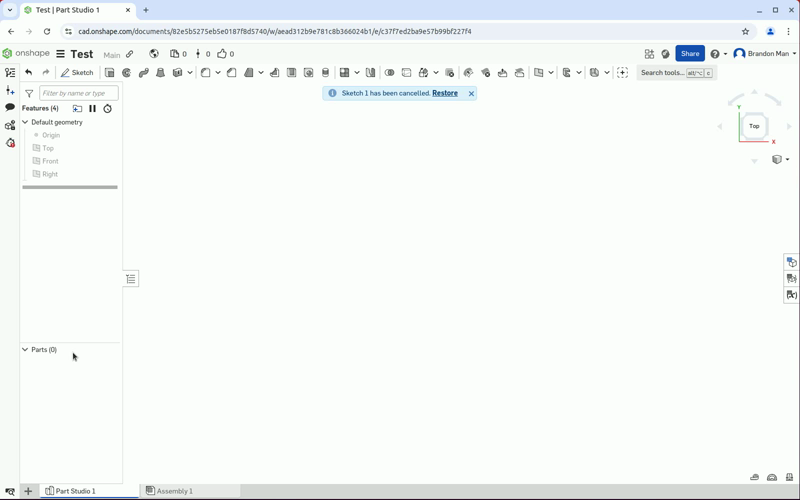
key_down(shift)
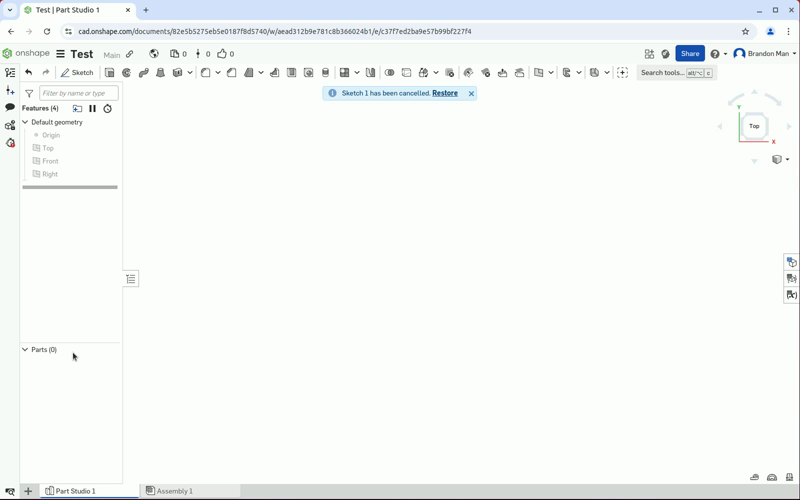
key(up)
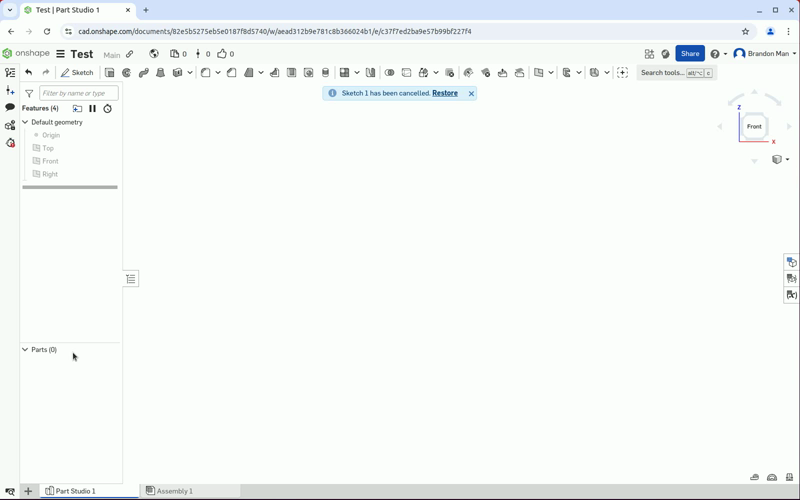
key_up(shift)
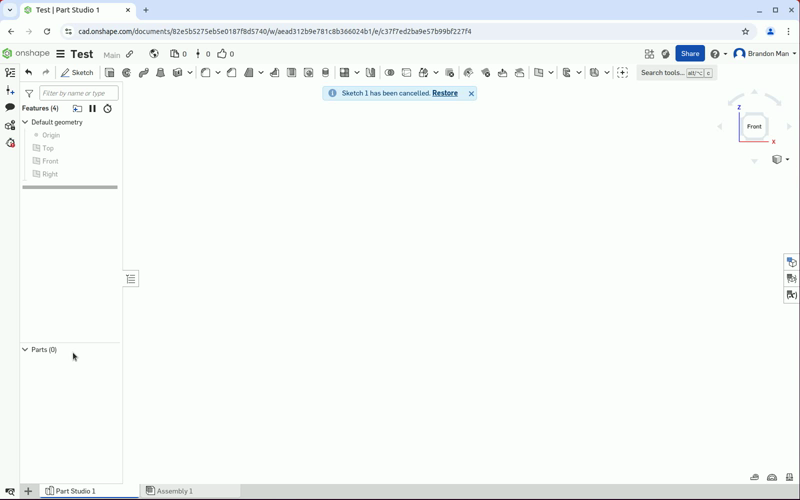
mouse_move(73, 352)
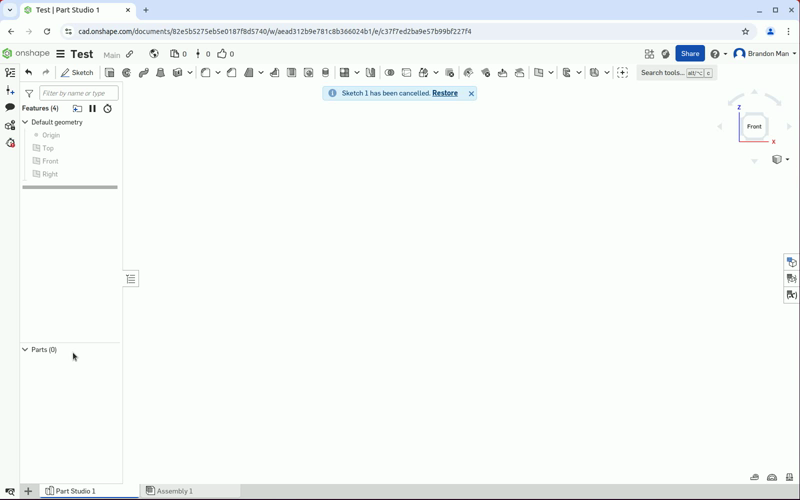
key(shift+y)
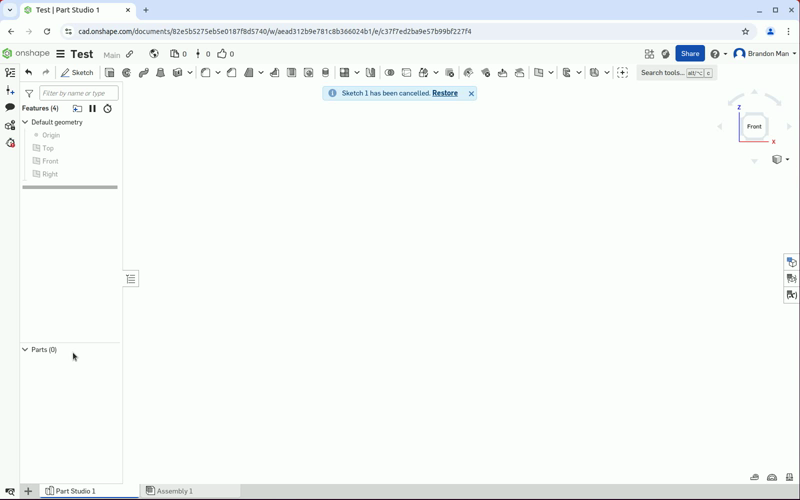
key(shift+s)
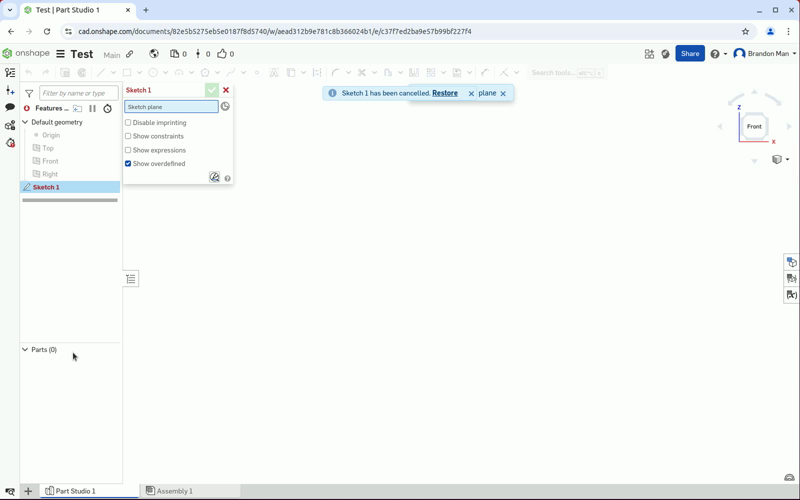
mouse_move(73, 163)
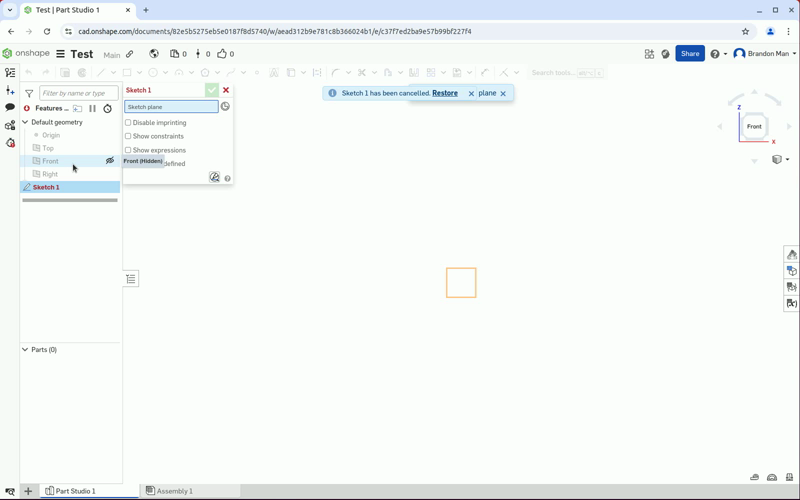
click(73, 163)
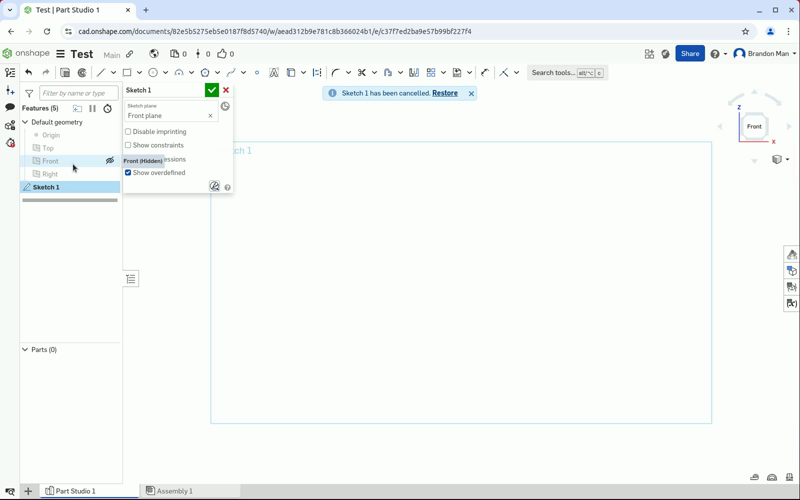
mouse_move(73, 352)
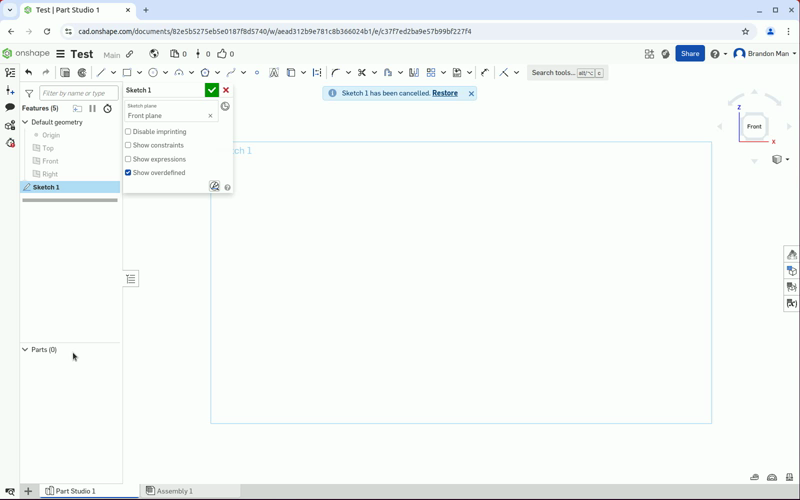
key(y)
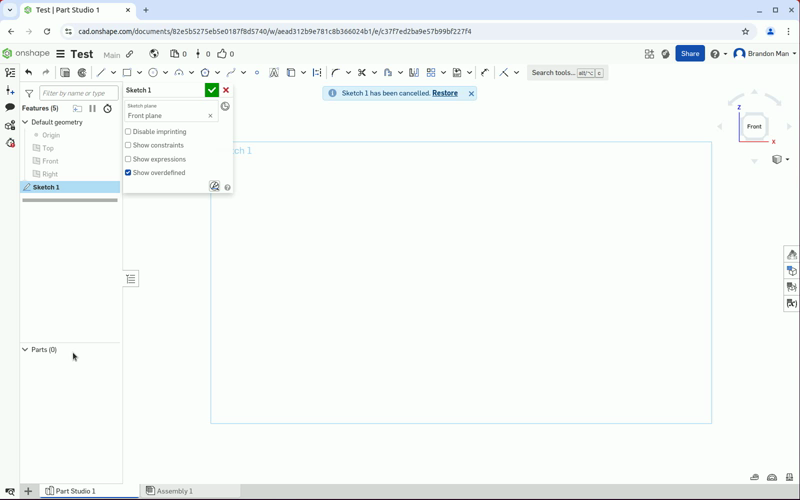
key(l)
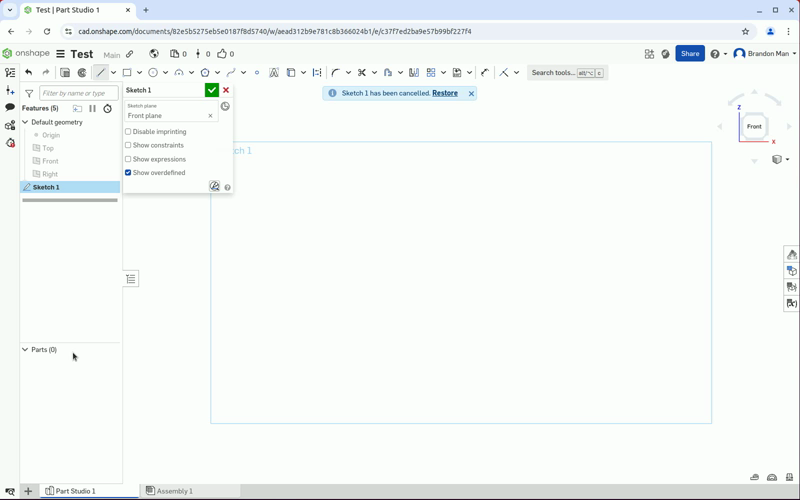
key_down(shift)
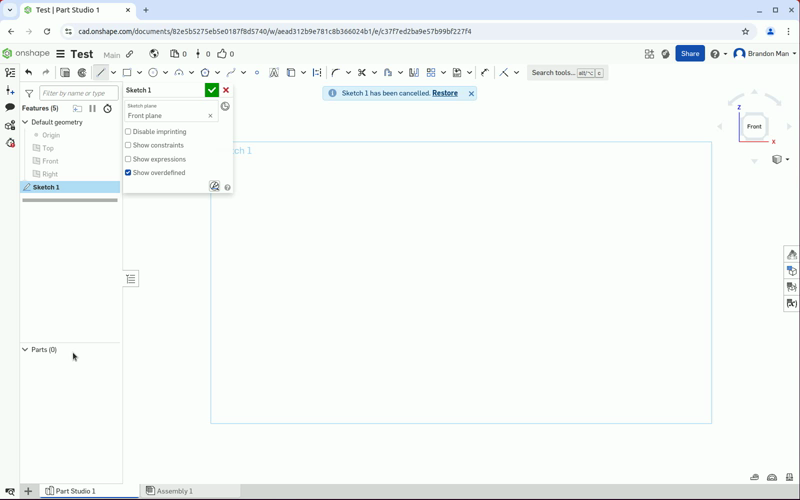
mouse_move(460, 282)
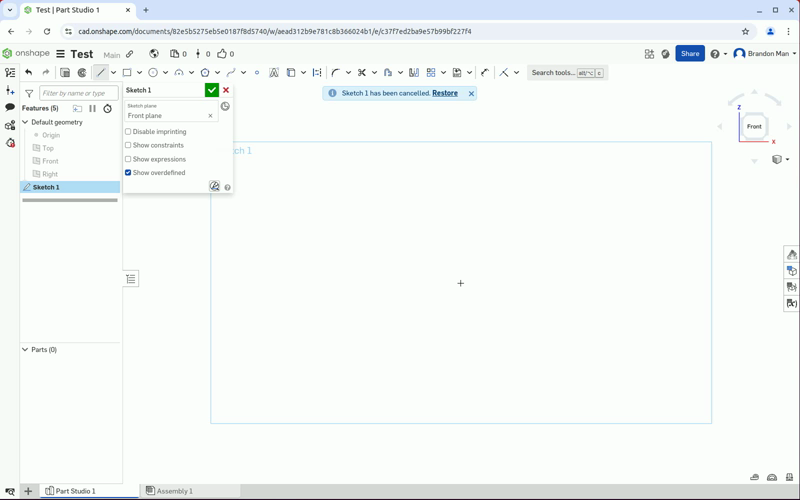
click(460, 282)
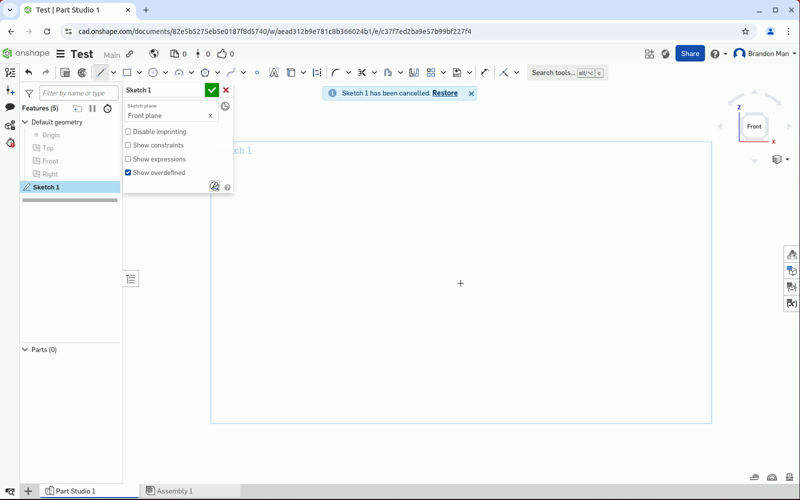
key_up(shift)
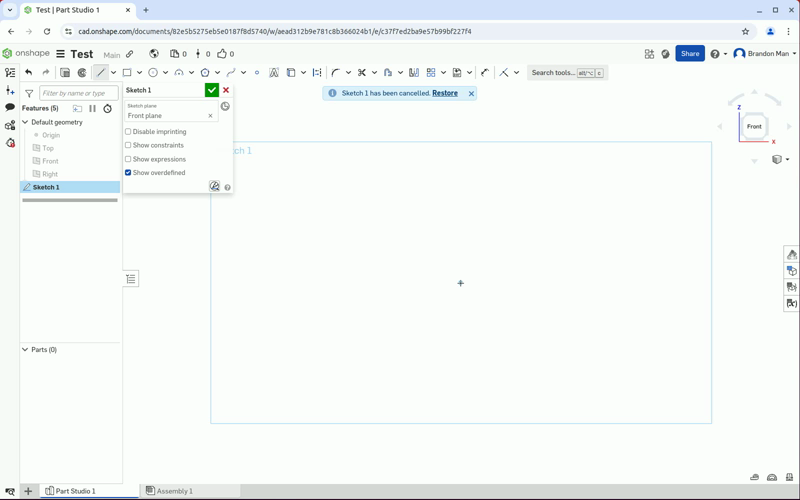
key_down(shift)
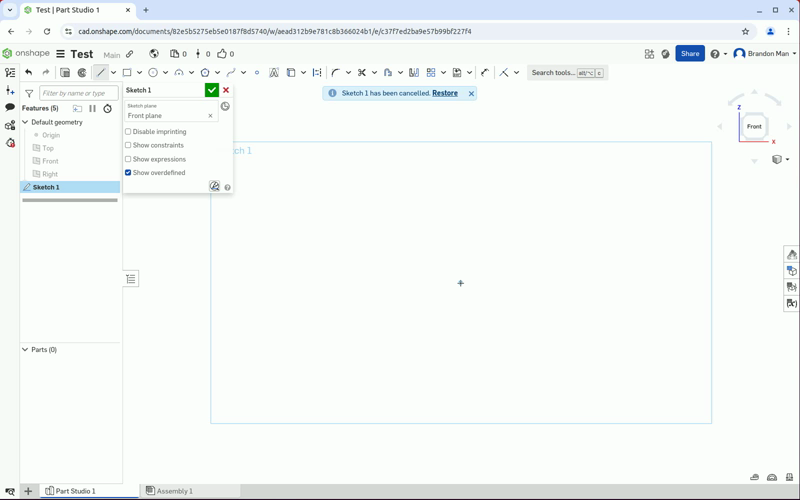
mouse_move(573, 282)
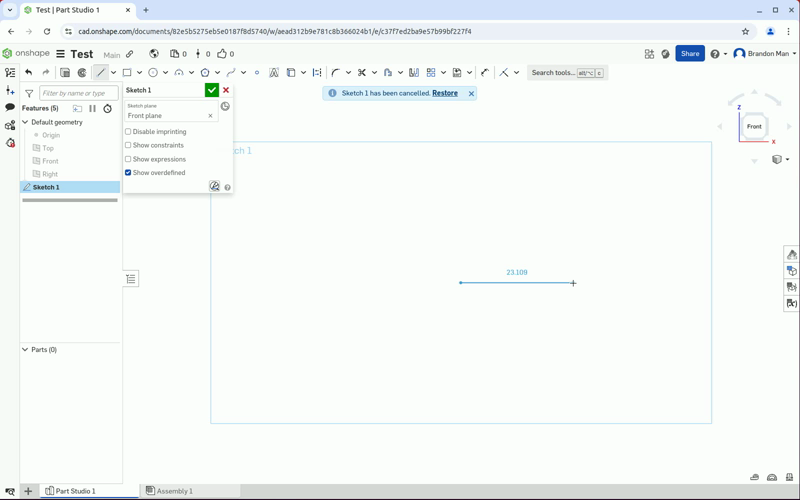
click(573, 282)
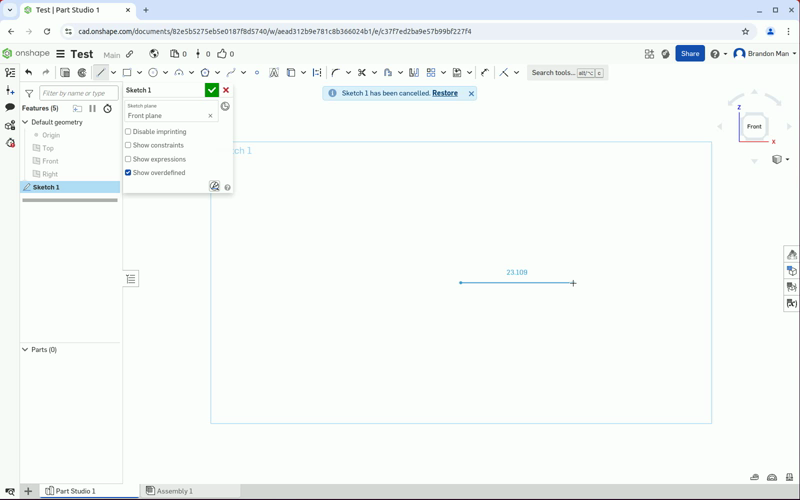
key_up(shift)
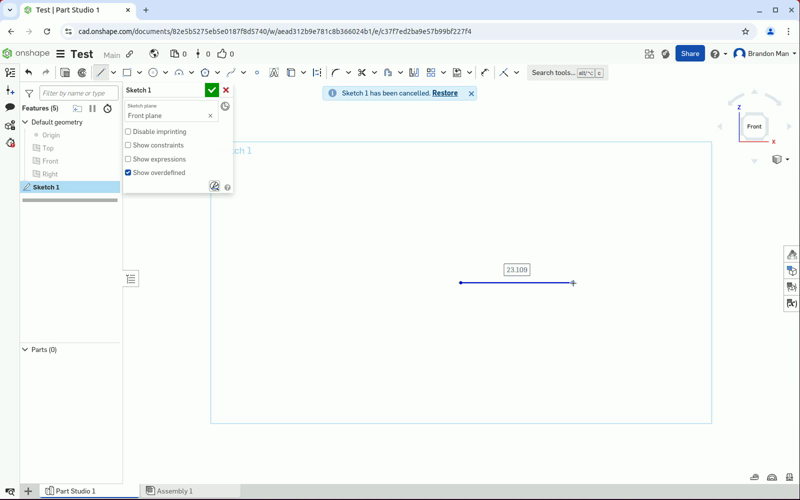
key_down(shift)
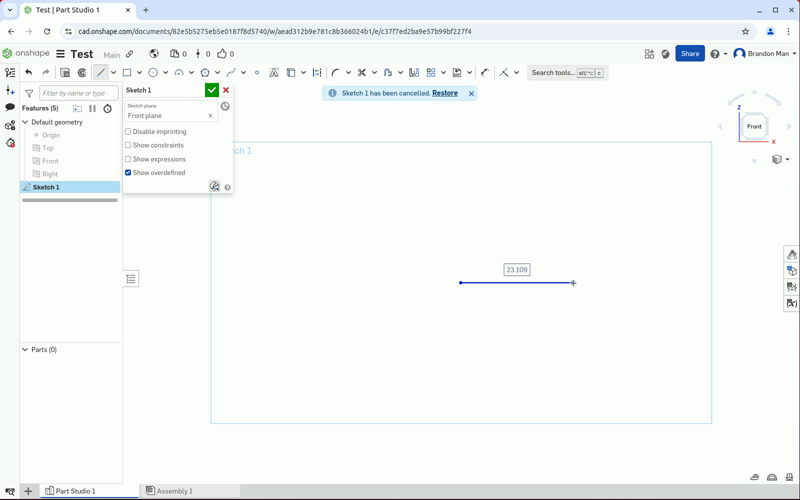
mouse_move(573, 220)
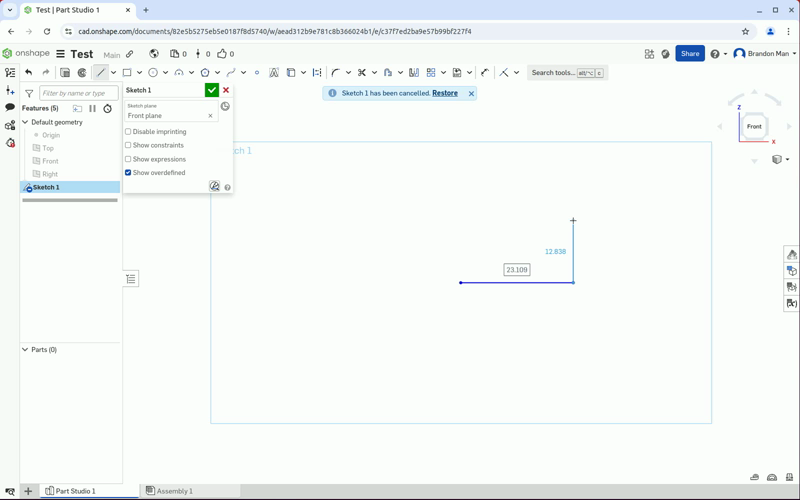
click(573, 220)
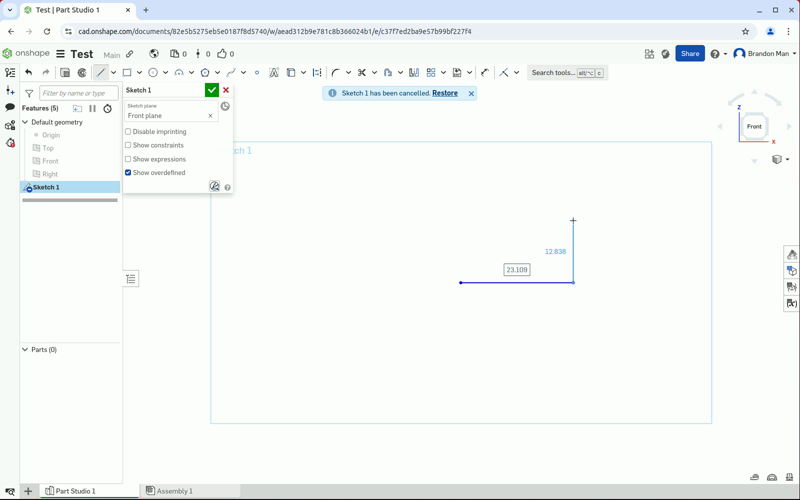
key_up(shift)
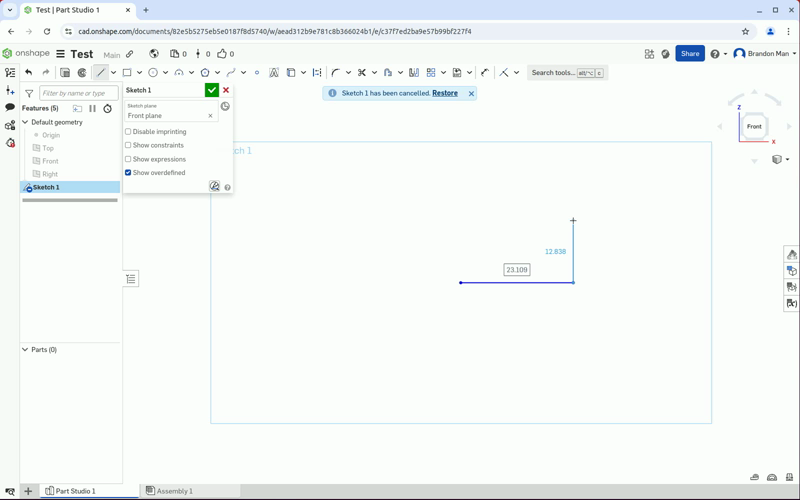
key_down(shift)
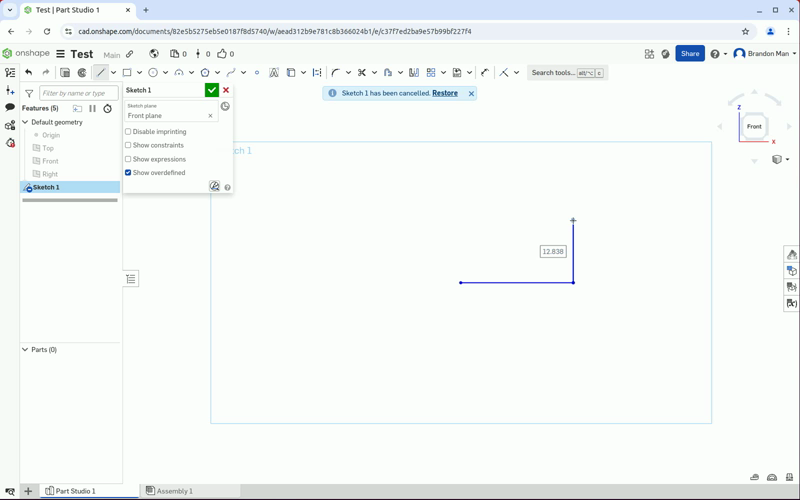
mouse_move(460, 220)
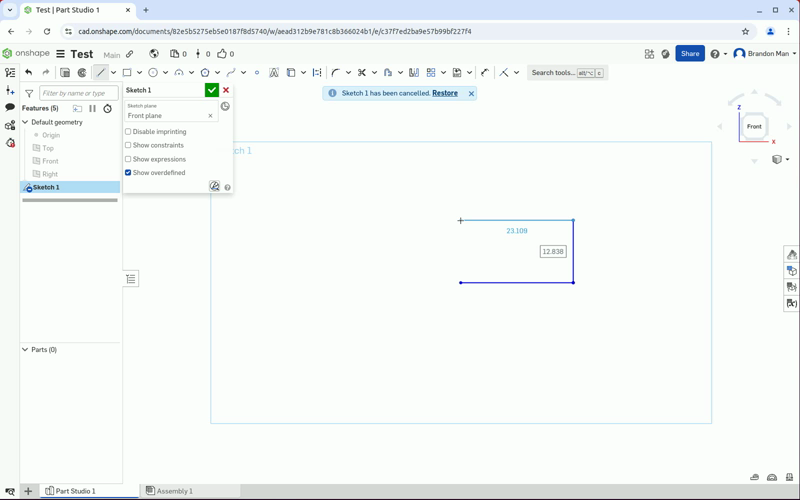
click(460, 220)
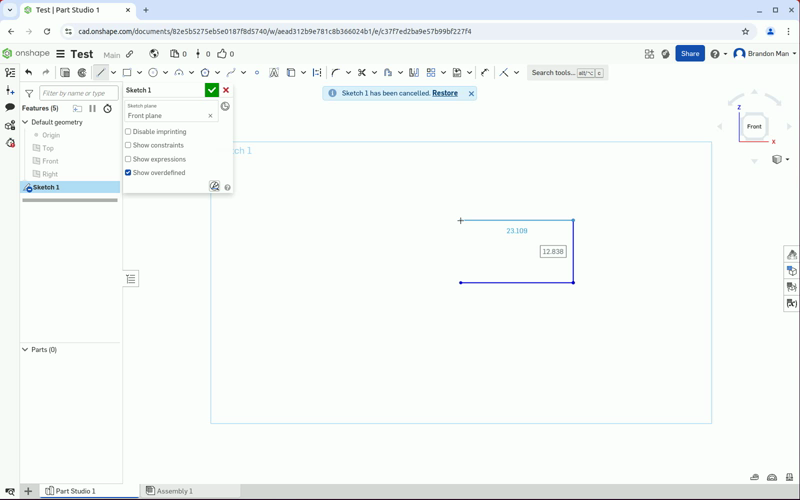
key_up(shift)
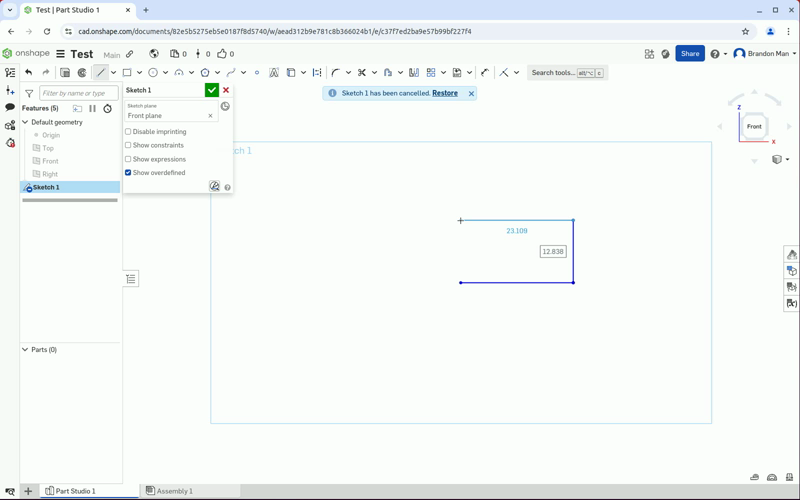
key_down(shift)
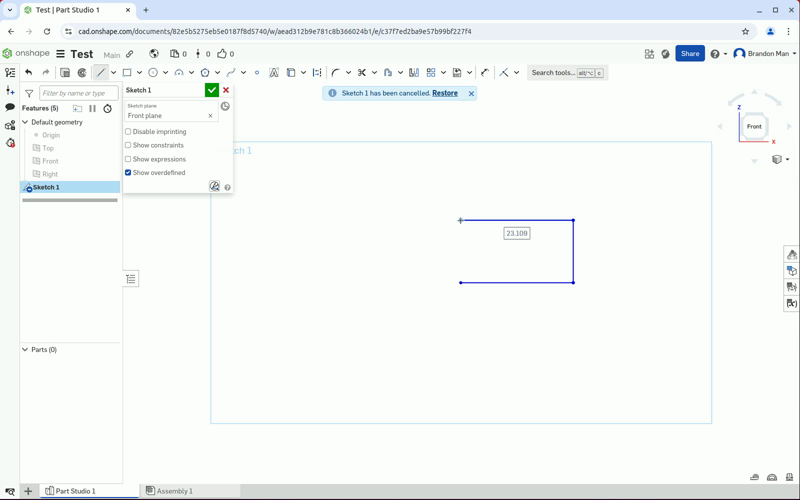
mouse_move(460, 282)
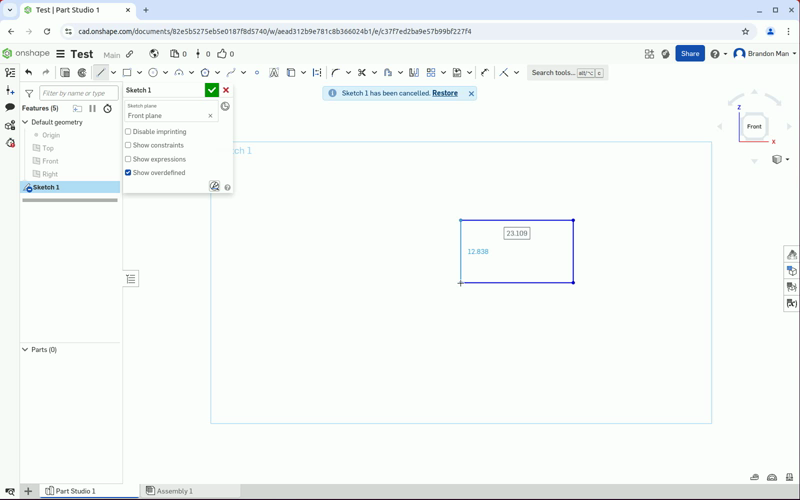
key_up(shift)
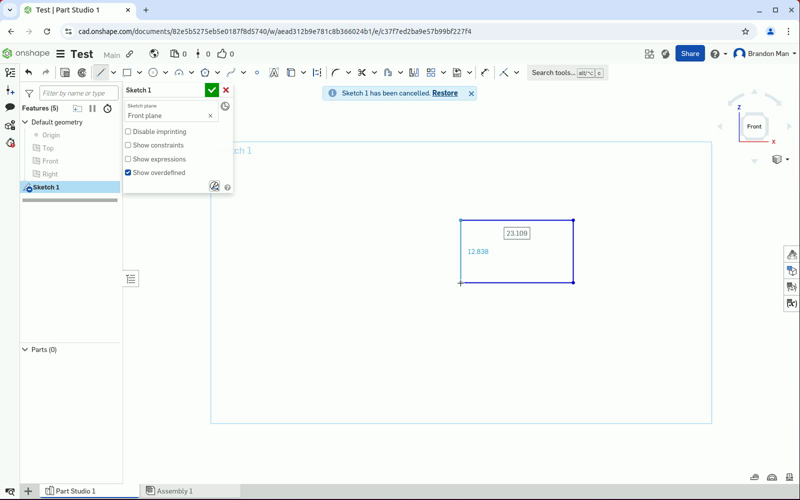
click(460, 282)
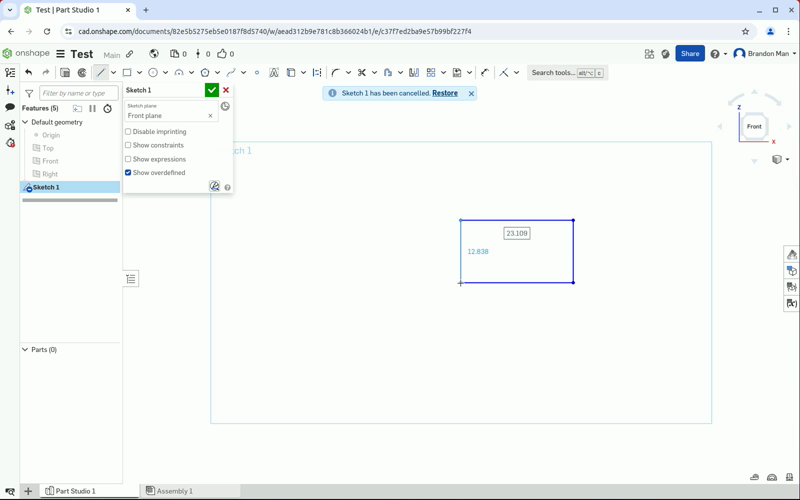
key(esc)
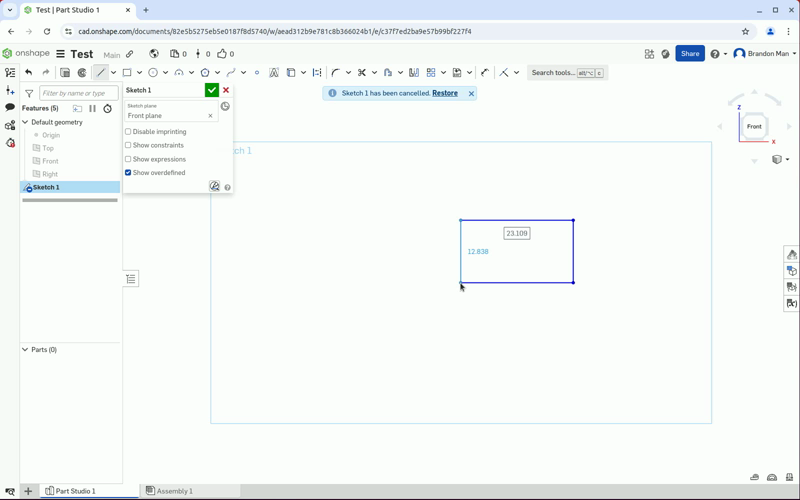
mouse_move(524, 250)
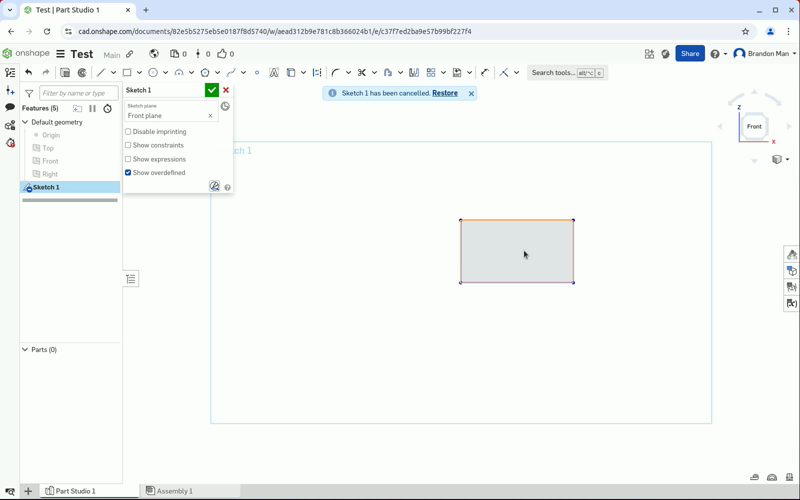
click(524, 250)
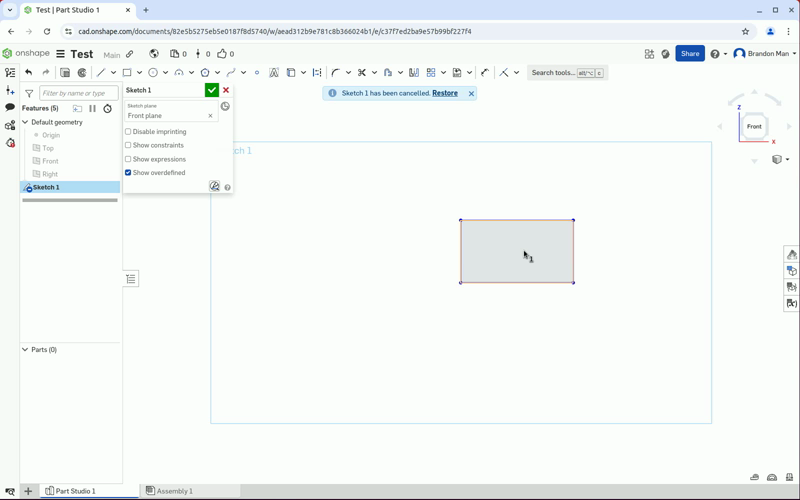
mouse_move(73, 352)
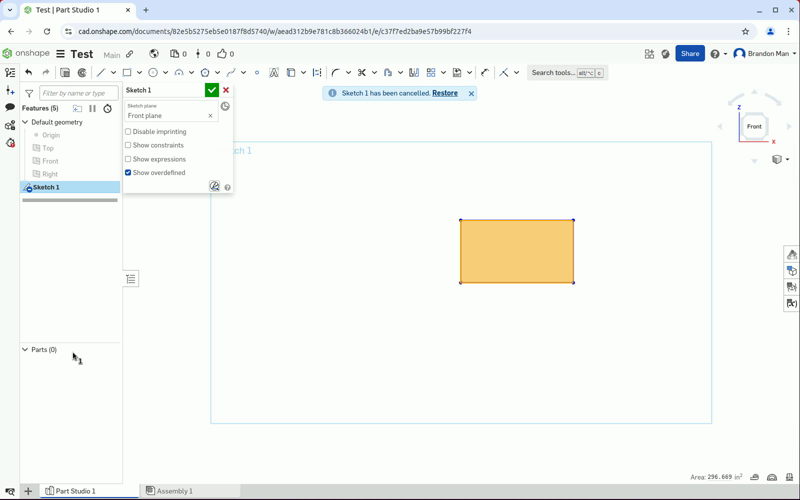
key(shift+y)
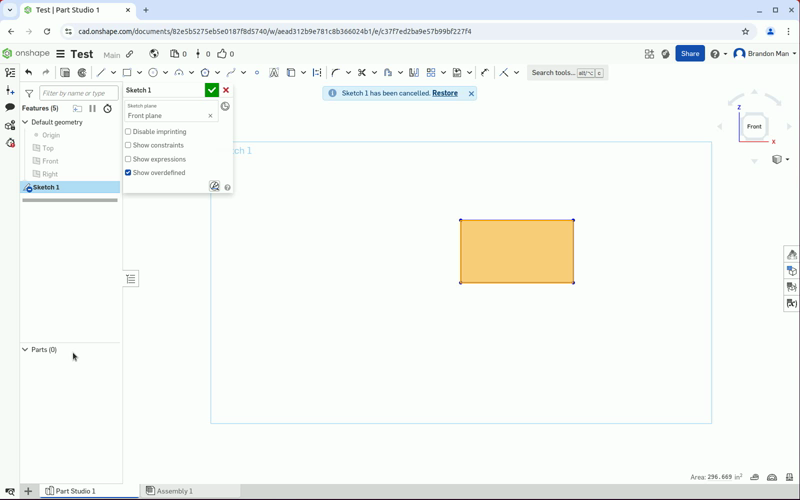
key(shift+e)
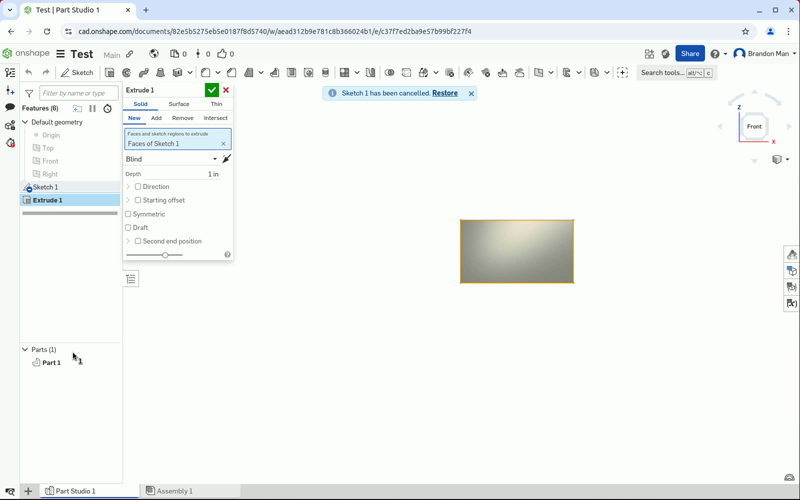
mouse_move(143, 106)
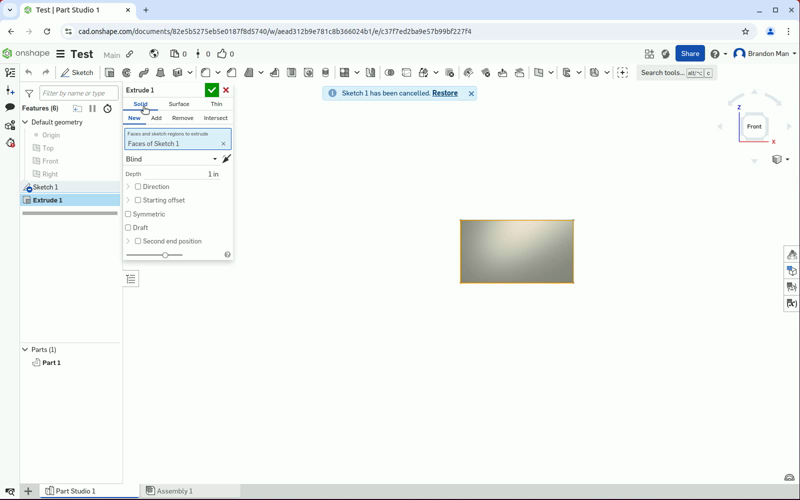
click(143, 106)
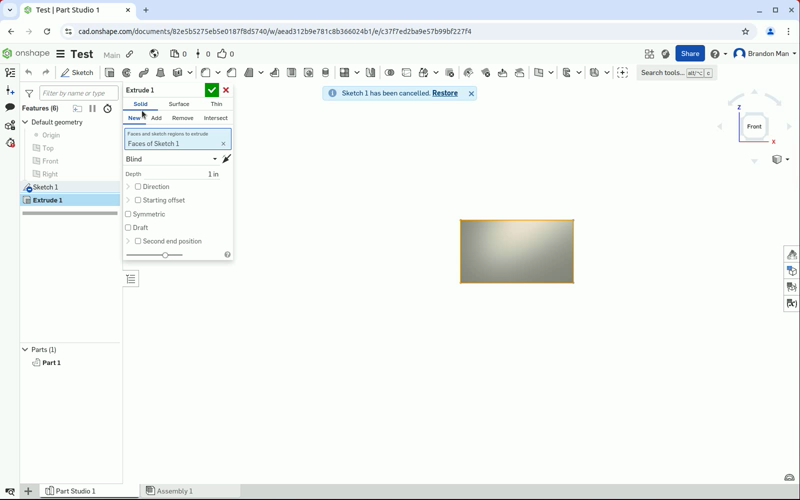
mouse_move(137, 120)
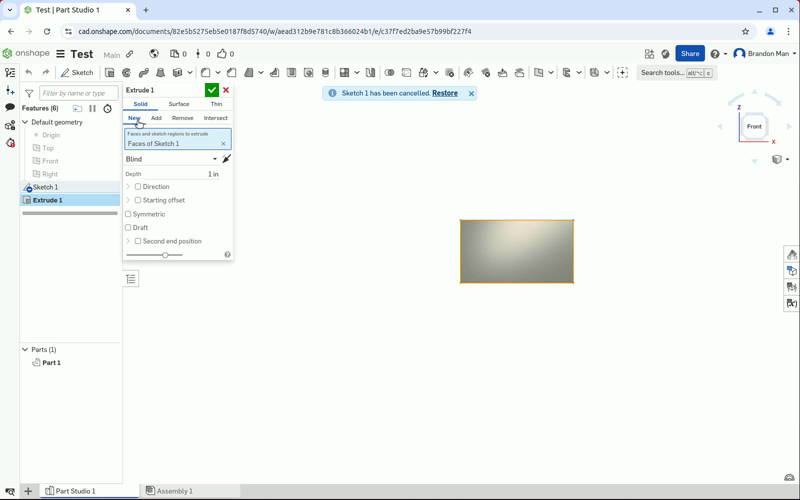
click(137, 120)
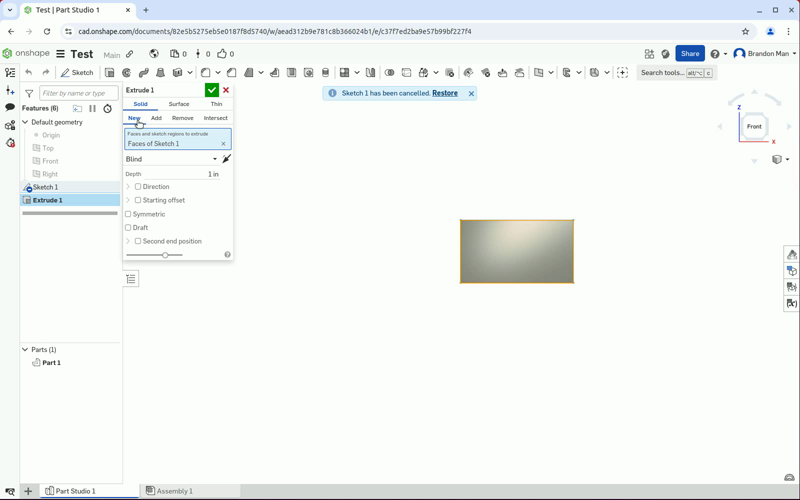
key(tab, 4)
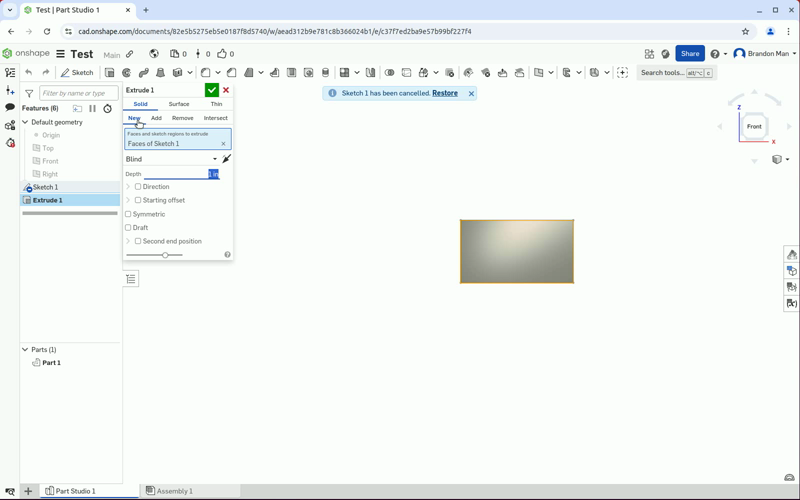
text(-0.241)
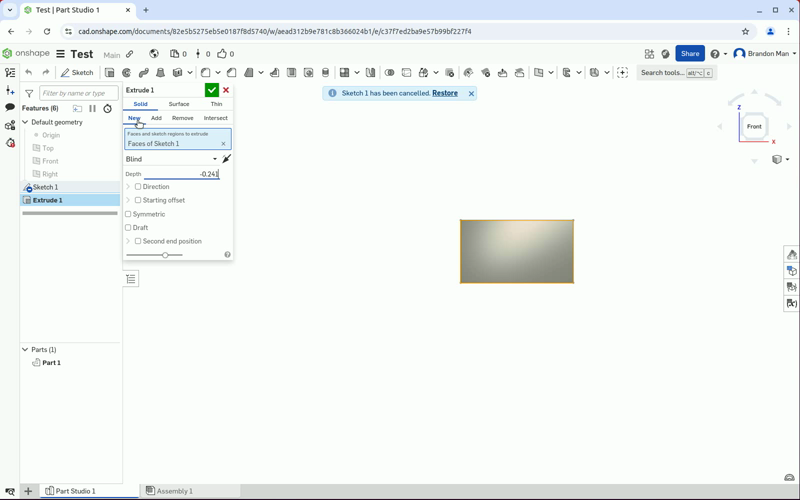
key(enter)
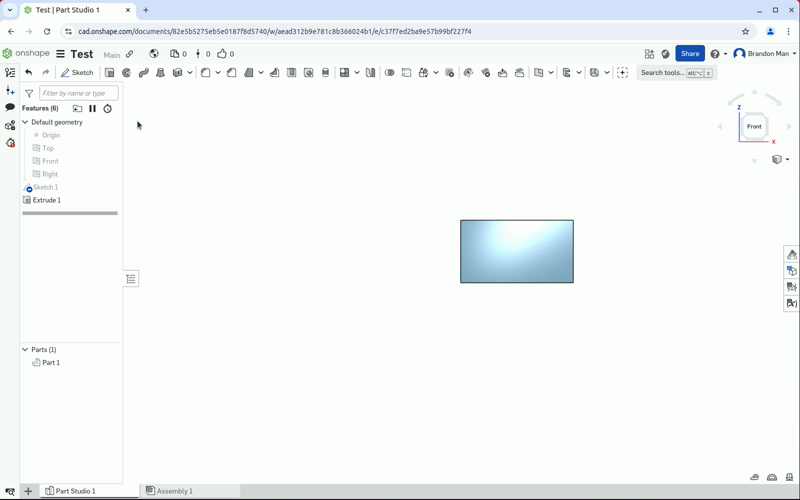
key(shift+h)
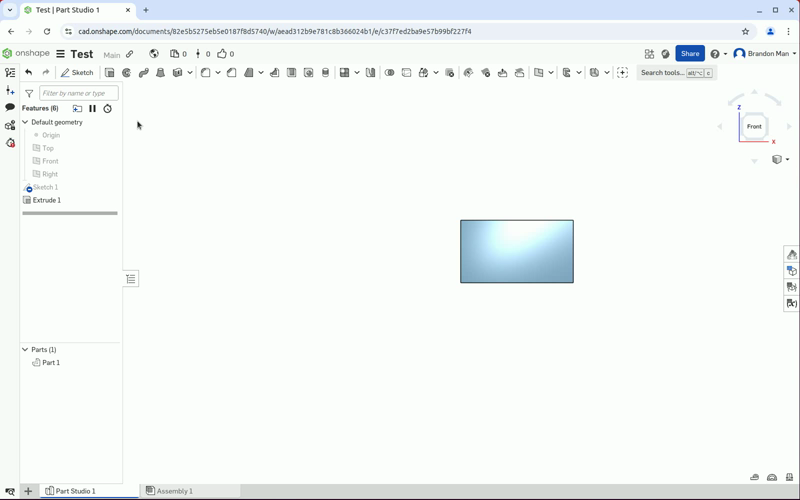
key(shift+h)
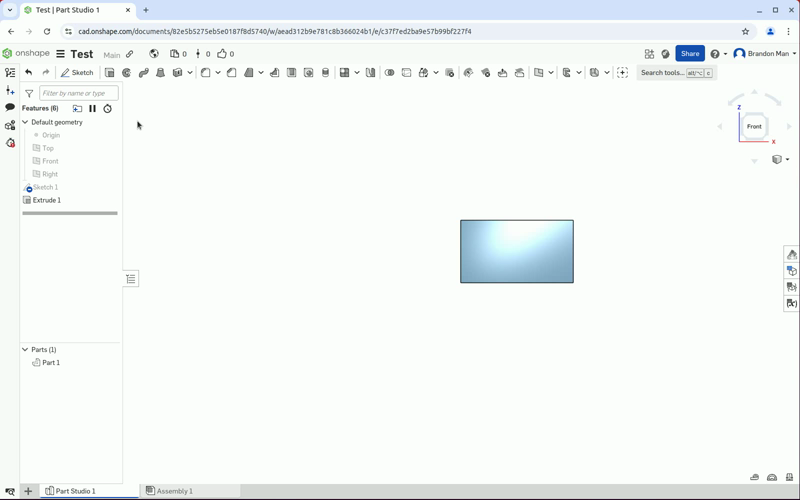
mouse_move(73, 189)
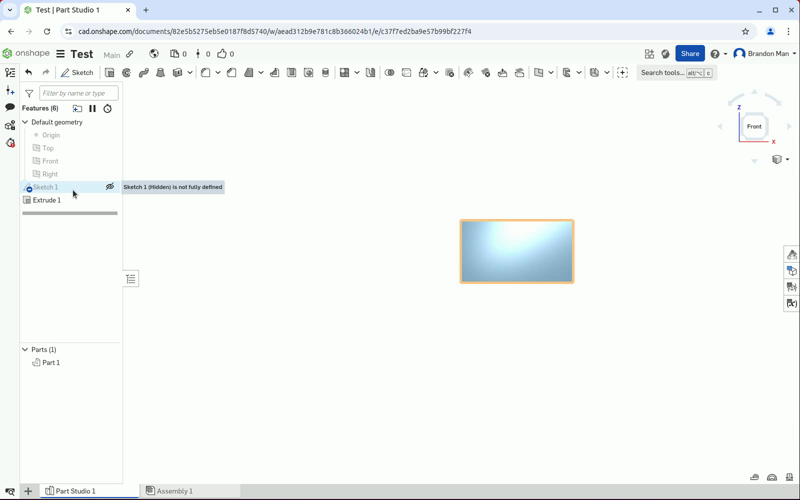
click(73, 189)
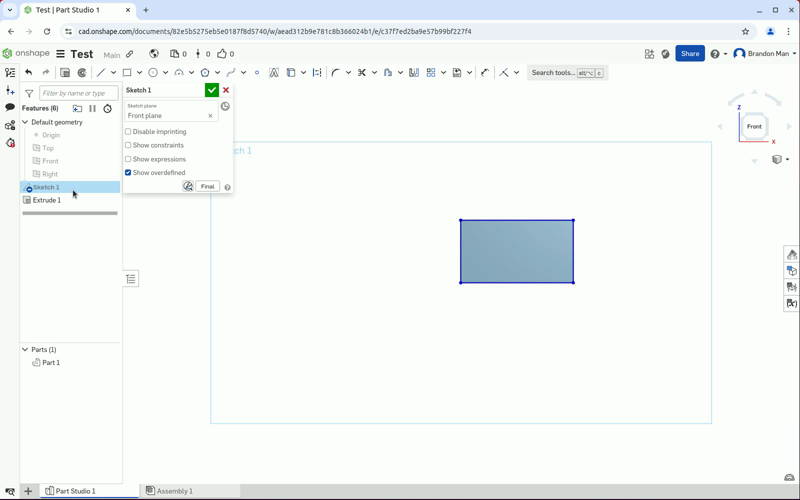
mouse_move(229, 92)
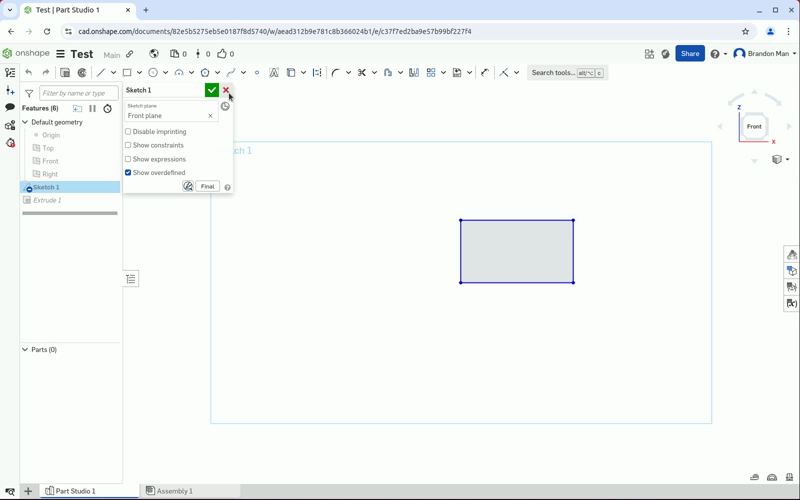
click(229, 92)
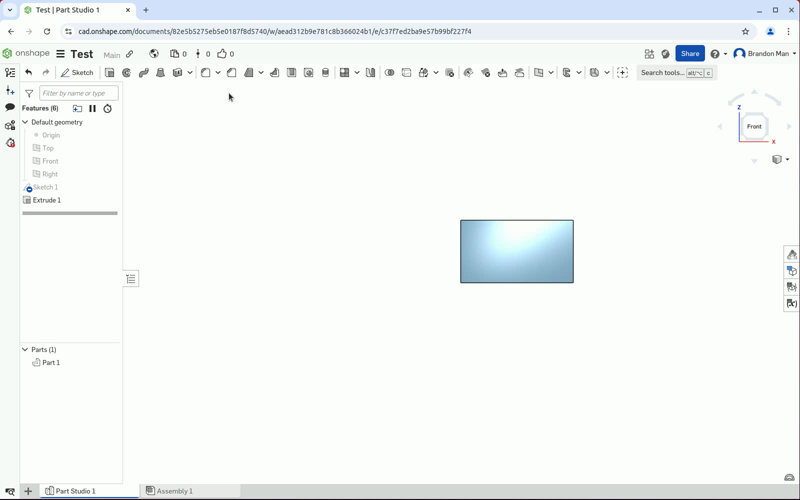
mouse_move(73, 352)
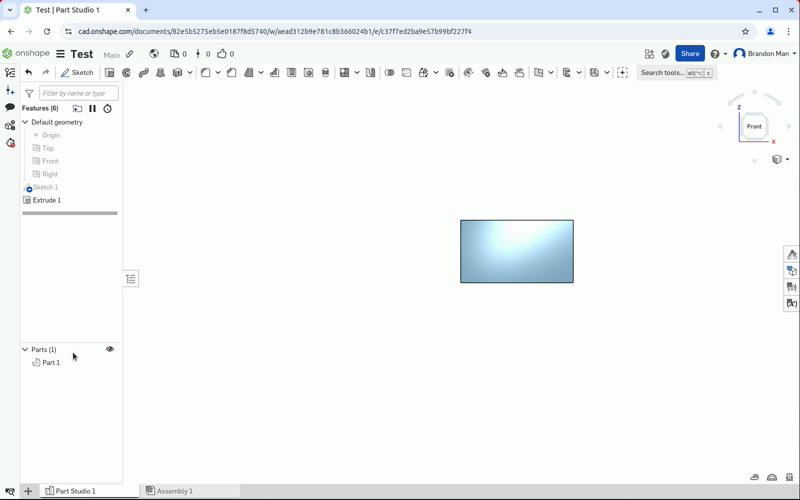
key(y)
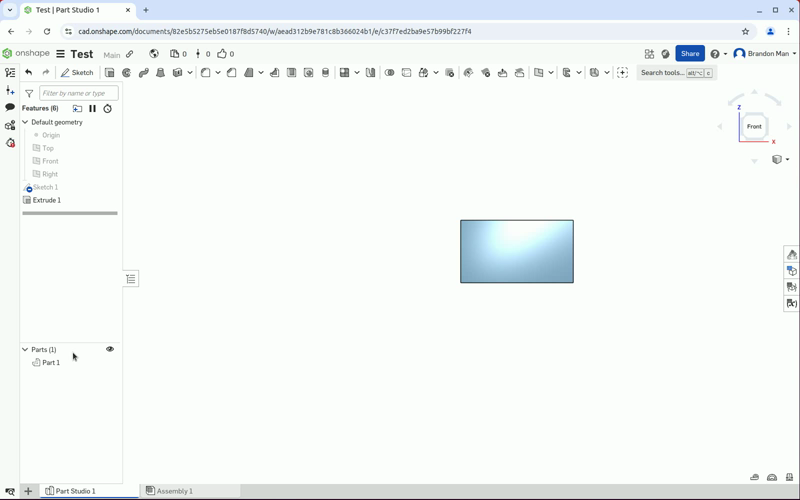
key(shift+p)
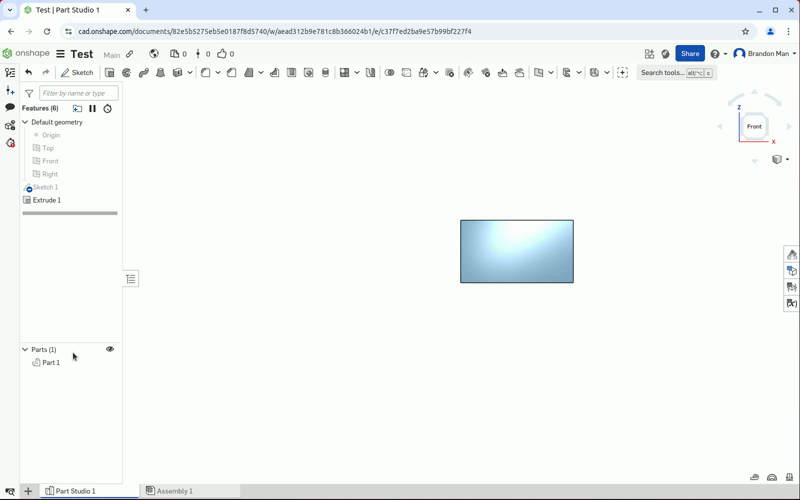
key(space)
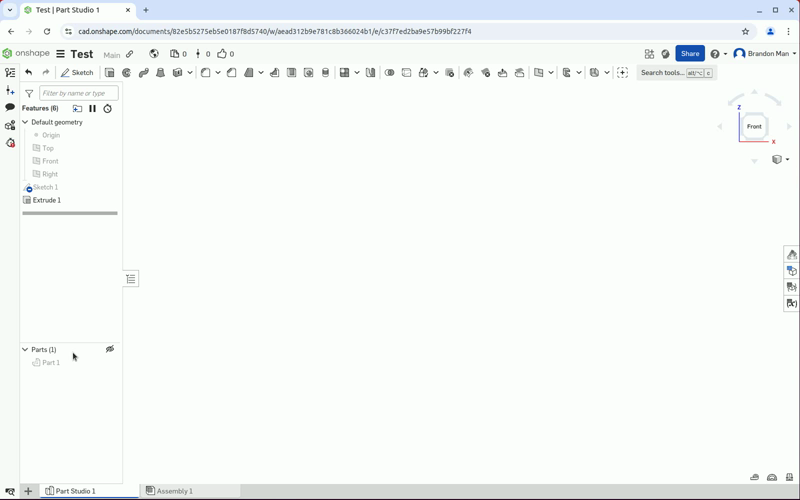
key_down(shift)
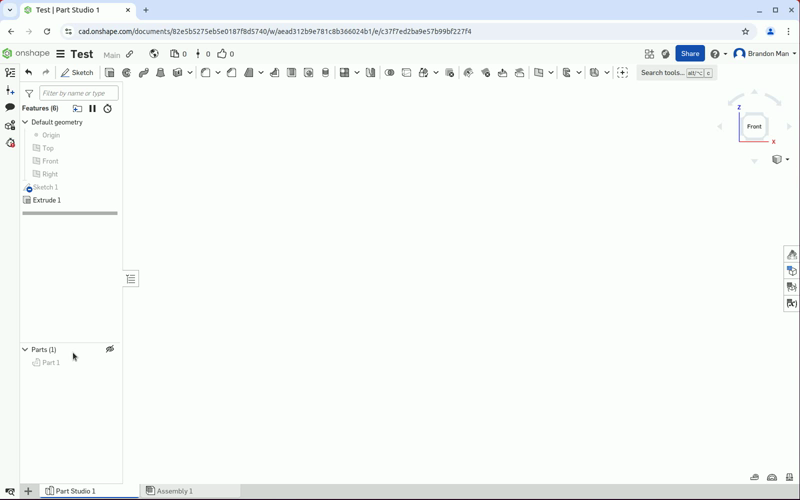
key(left)
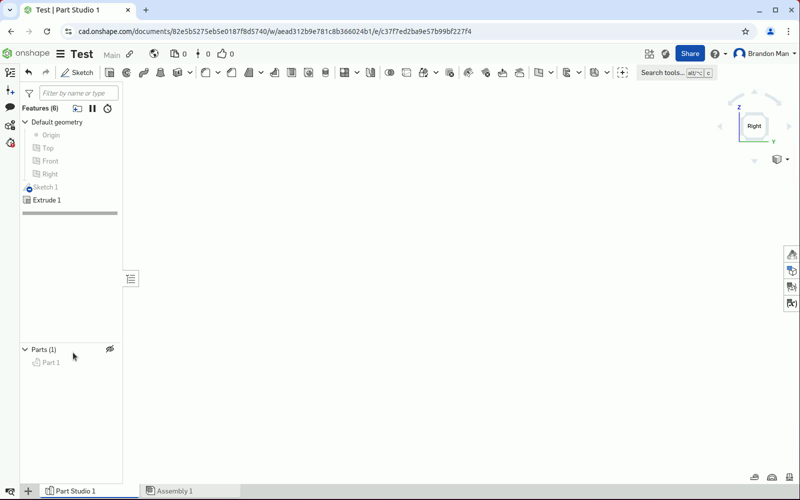
key_up(shift)
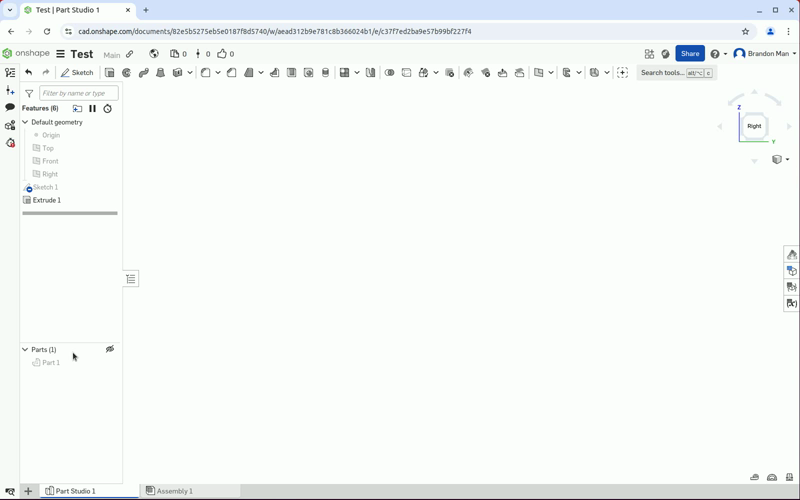
mouse_move(73, 352)
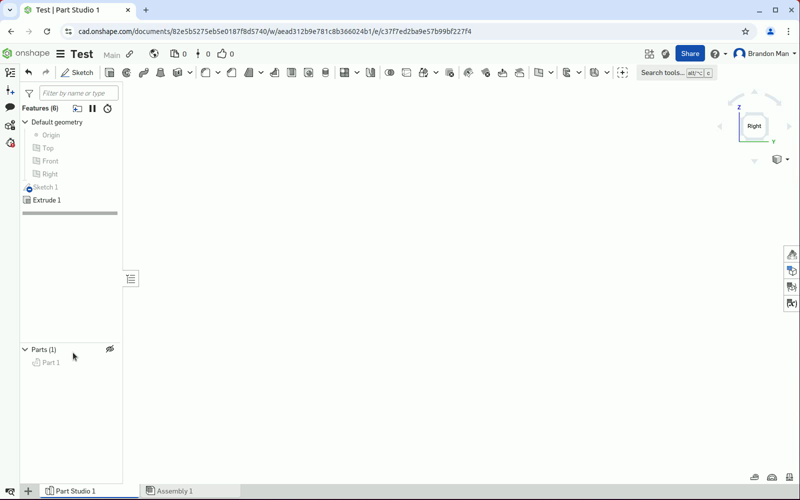
key(shift+y)
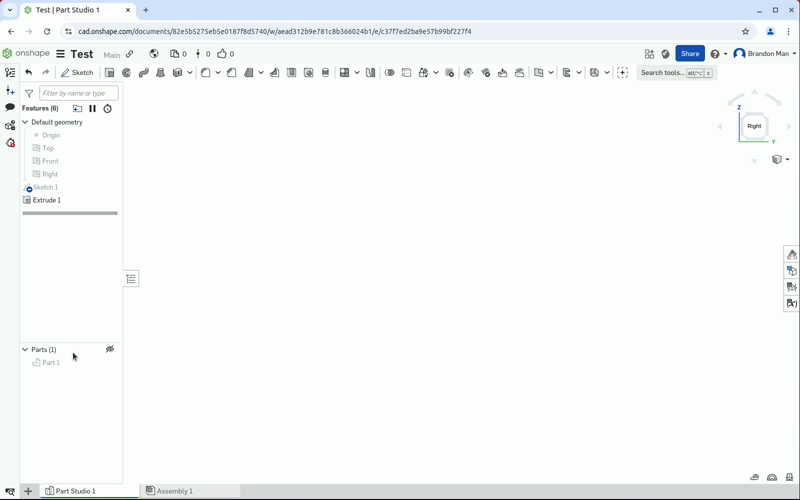
key(shift+s)
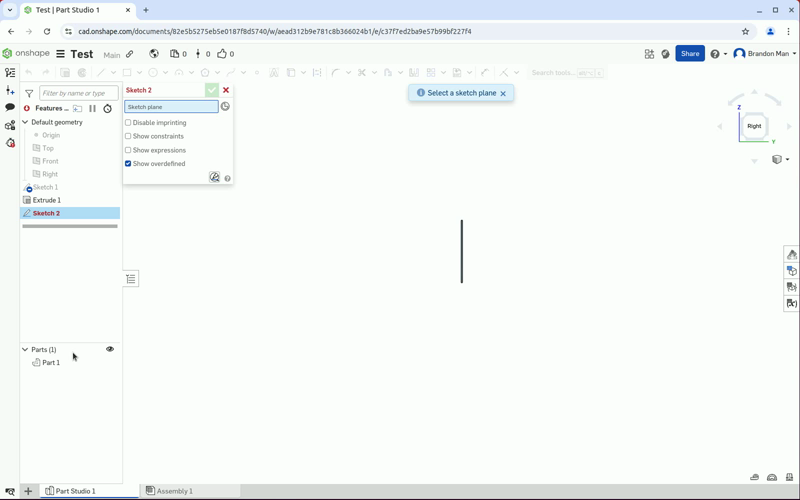
mouse_move(73, 176)
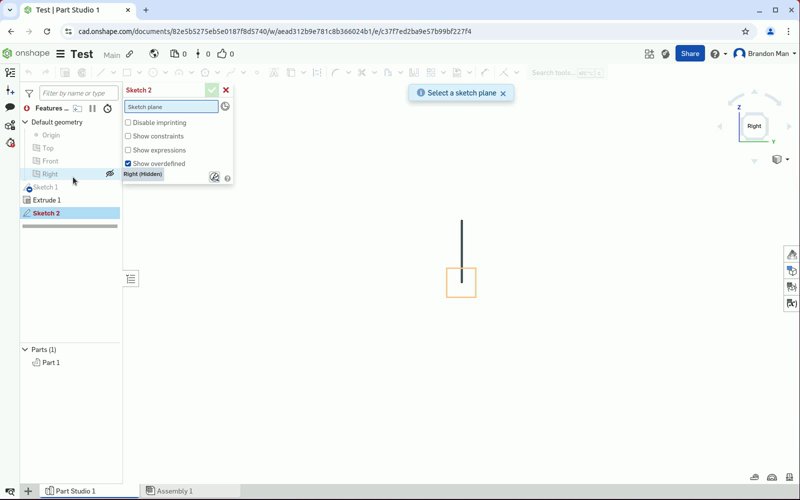
click(73, 176)
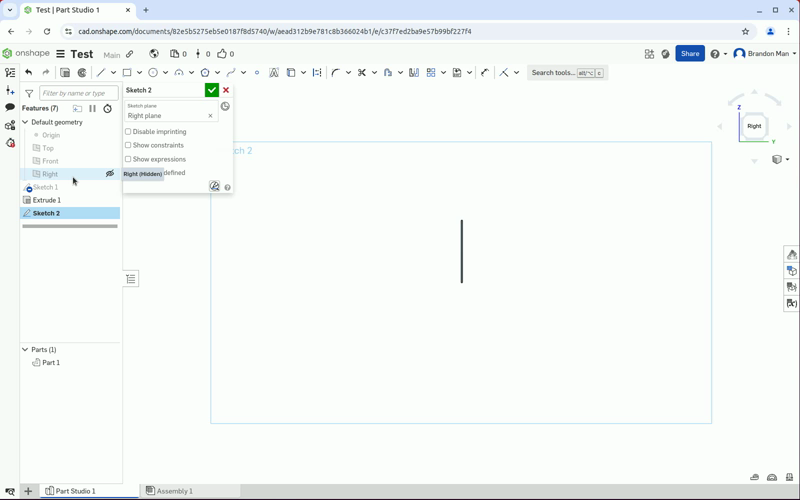
mouse_move(73, 352)
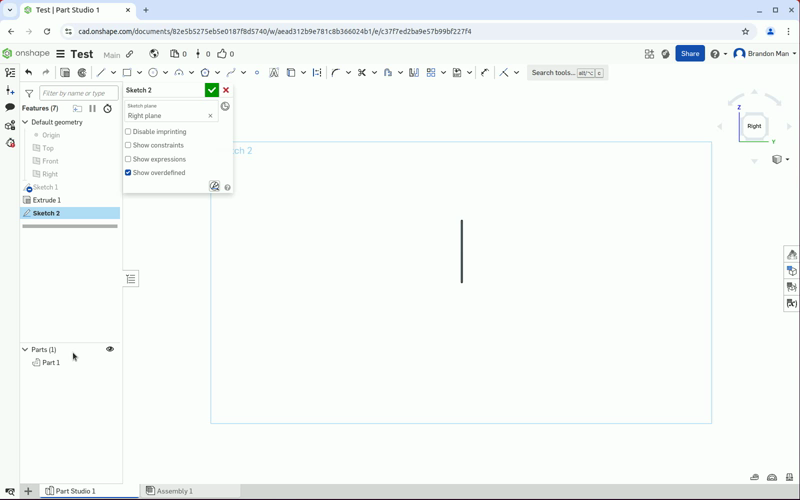
key(y)
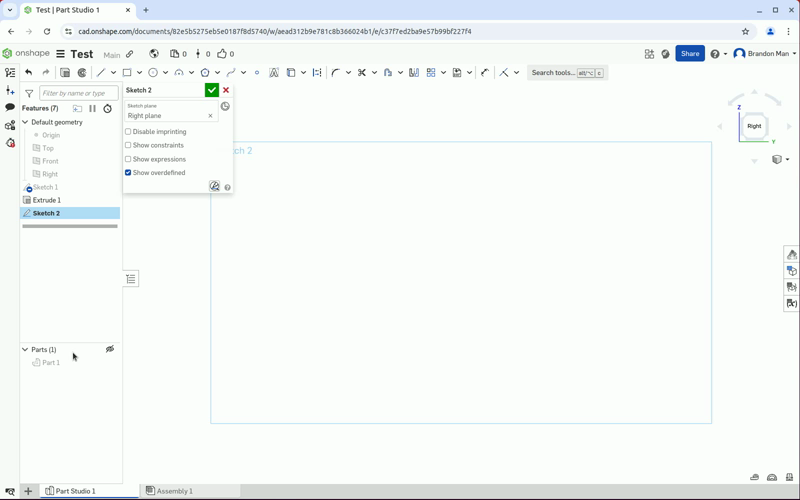
key(l)
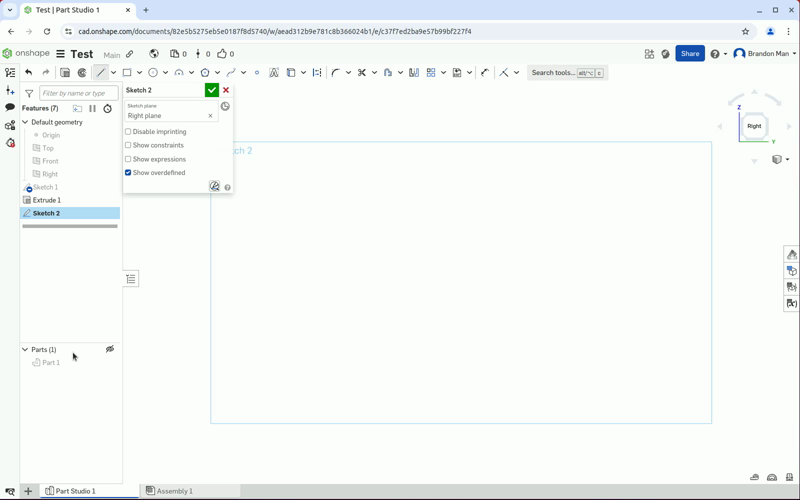
key_down(shift)
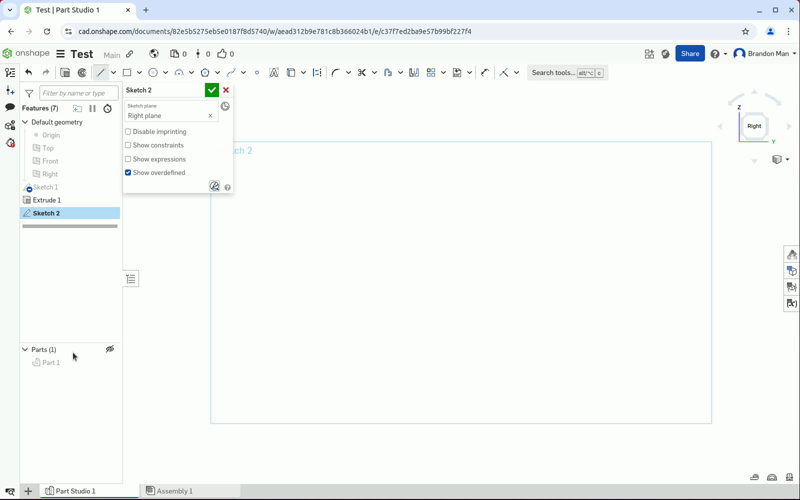
mouse_move(460, 282)
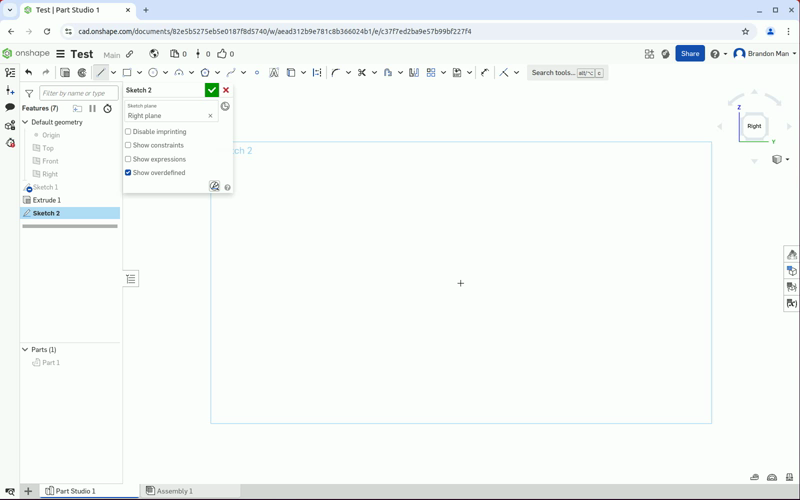
click(460, 282)
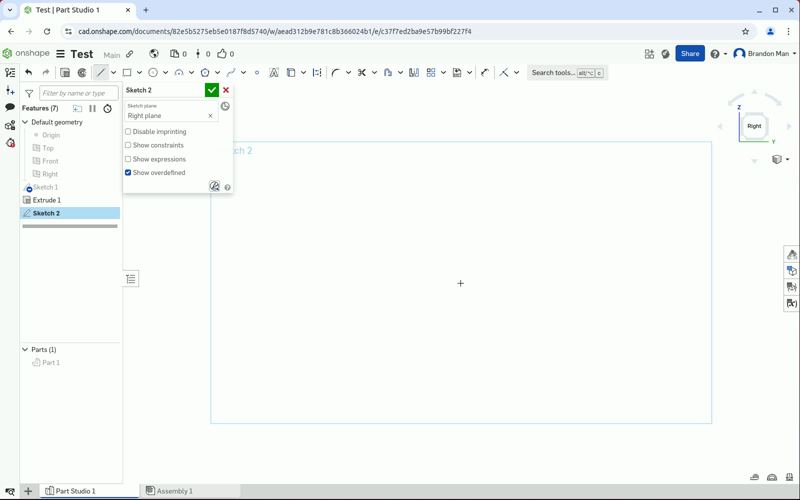
key_up(shift)
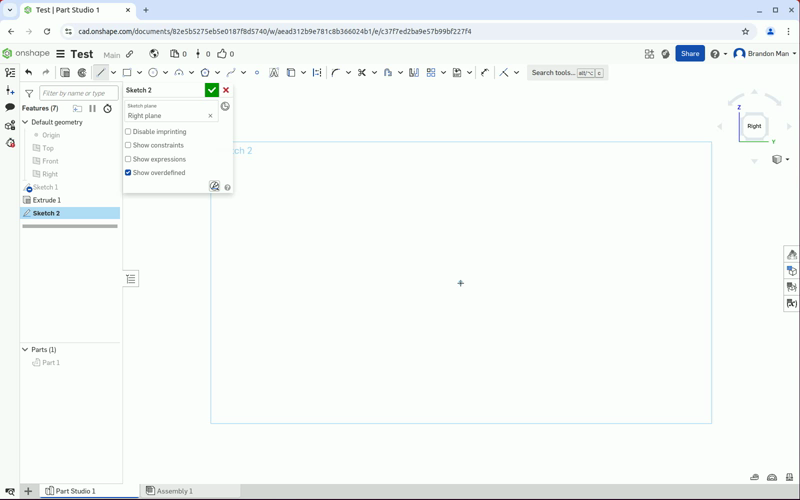
key_down(shift)
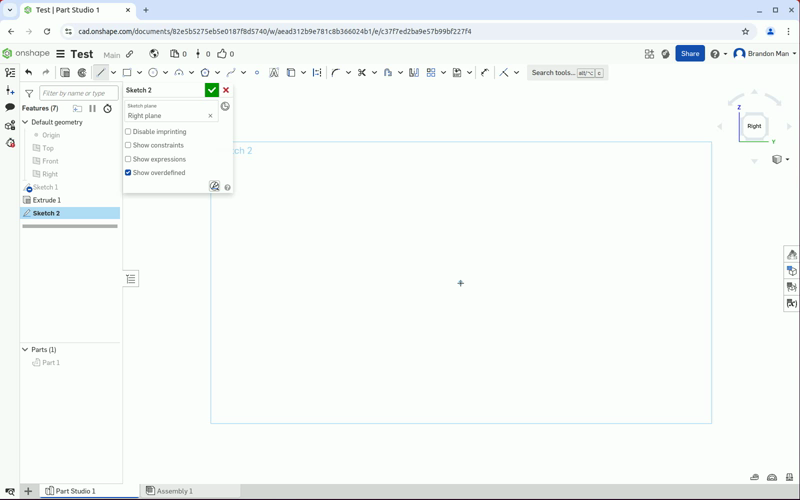
mouse_move(540, 282)
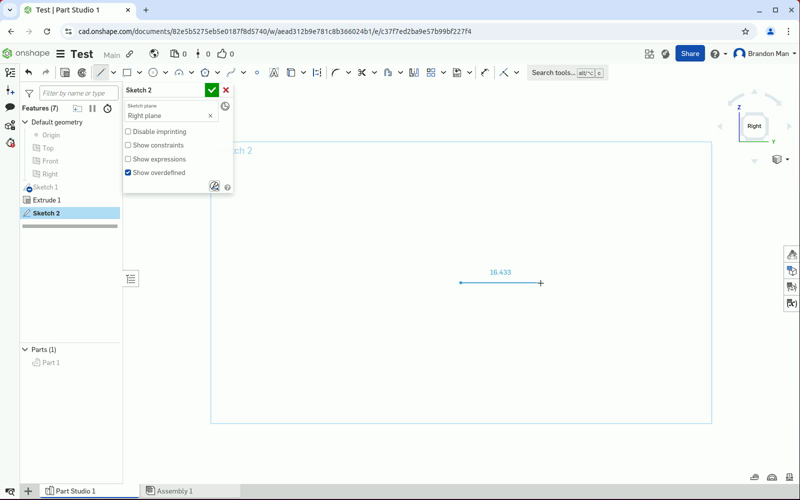
click(540, 282)
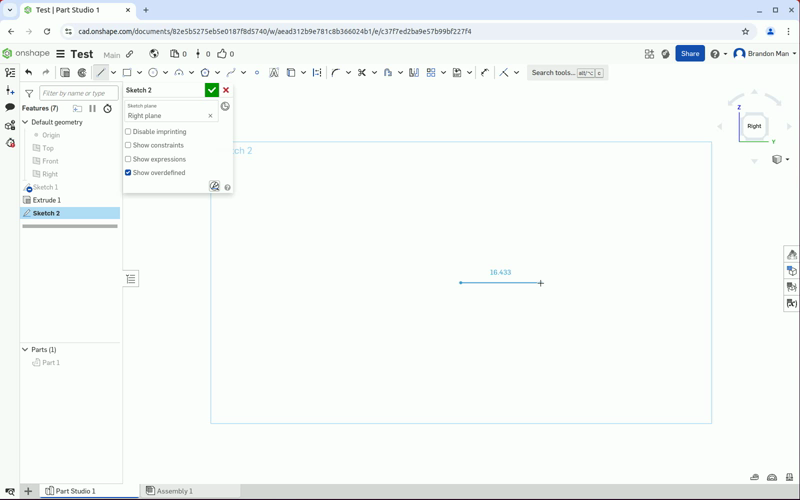
key_up(shift)
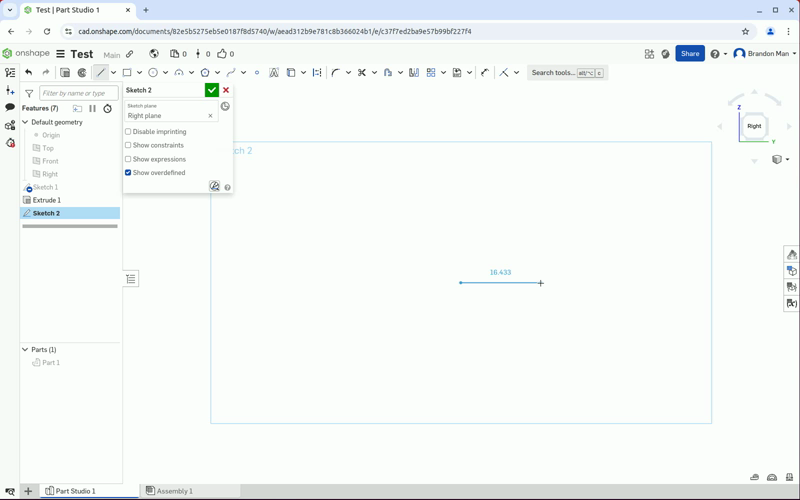
key_down(shift)
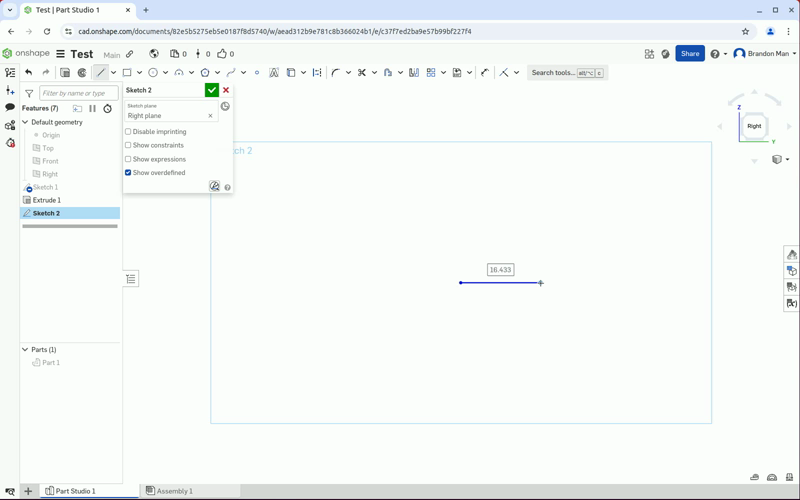
mouse_move(570, 282)
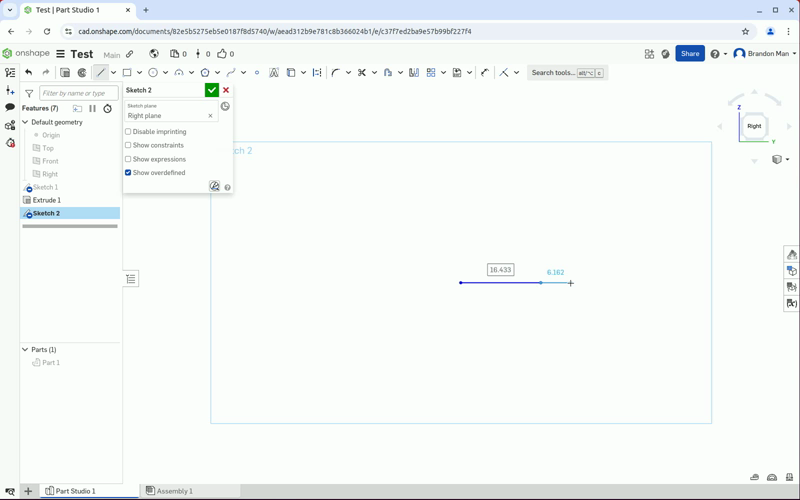
mouse_move(540, 228)
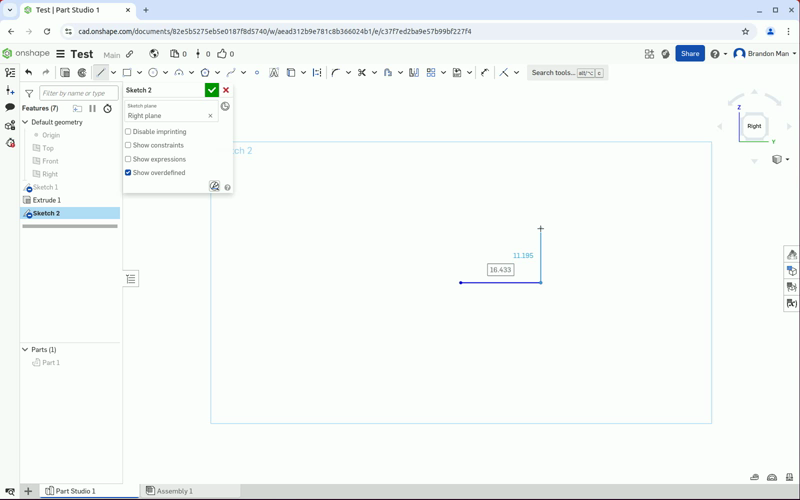
click(540, 228)
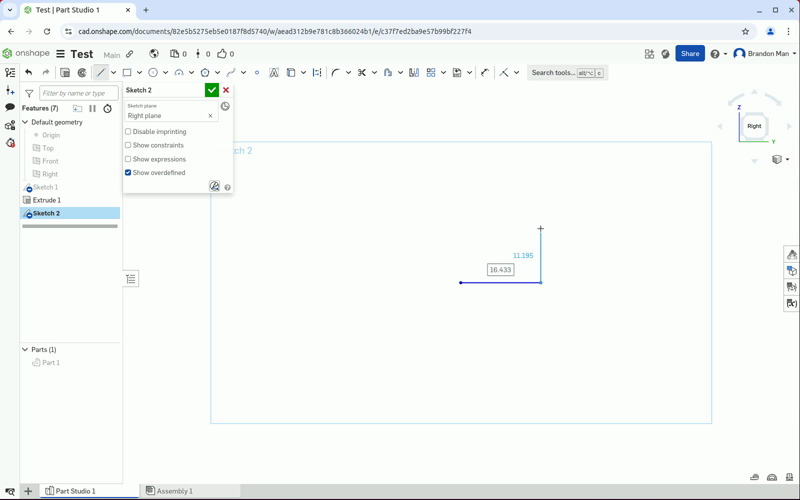
key_up(shift)
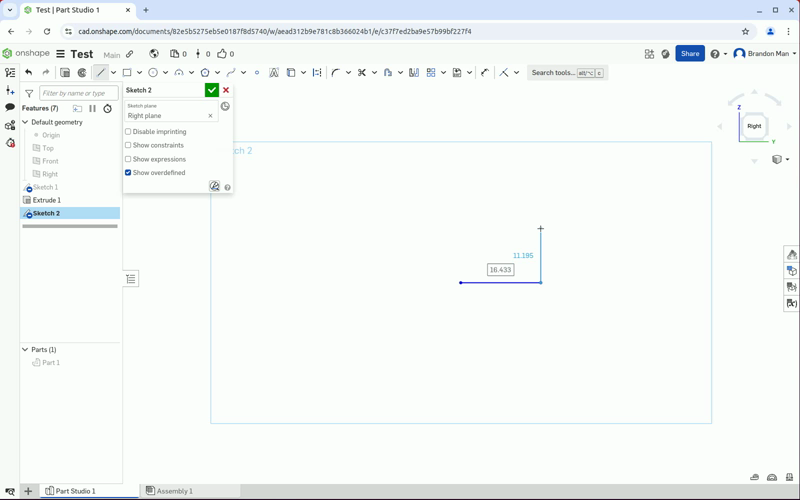
key_down(shift)
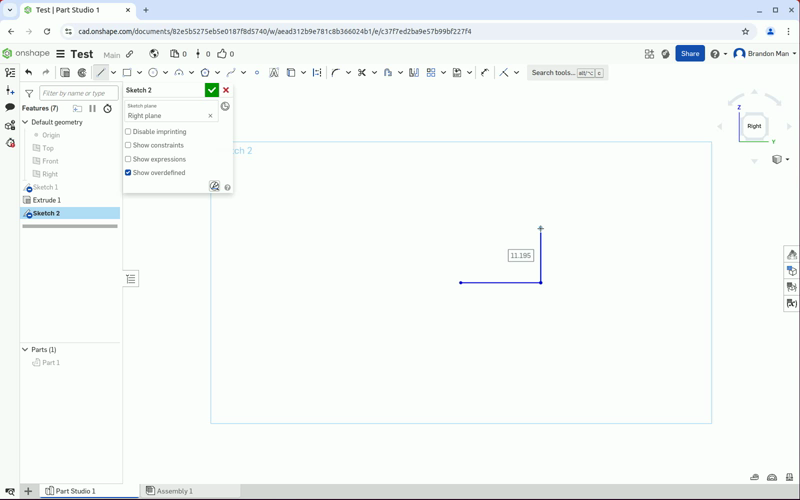
mouse_move(460, 220)
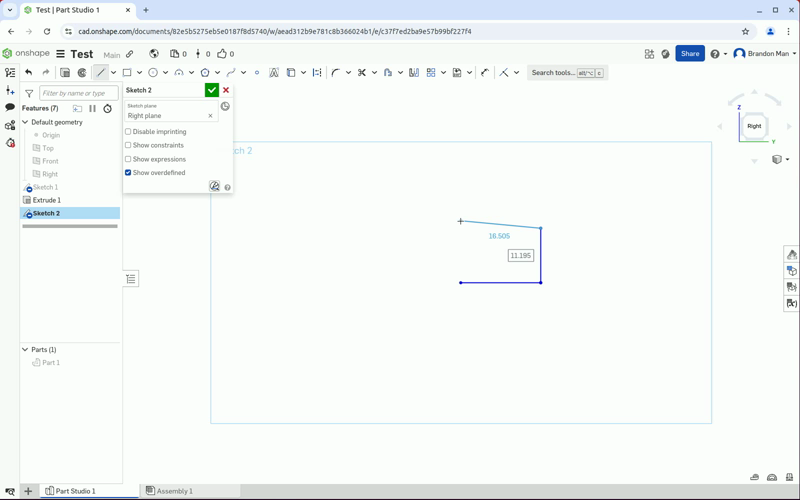
click(460, 220)
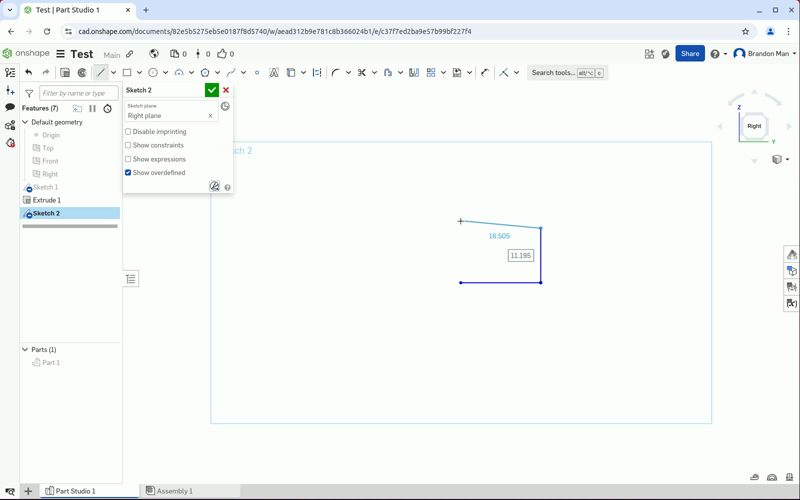
key_up(shift)
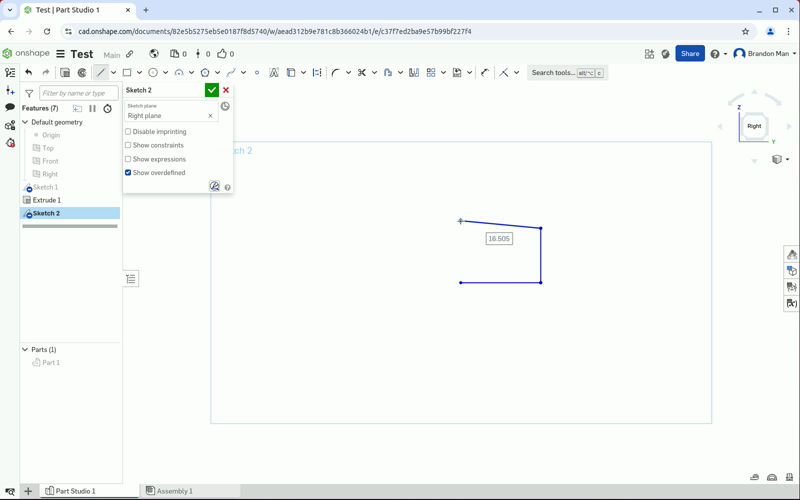
key_down(shift)
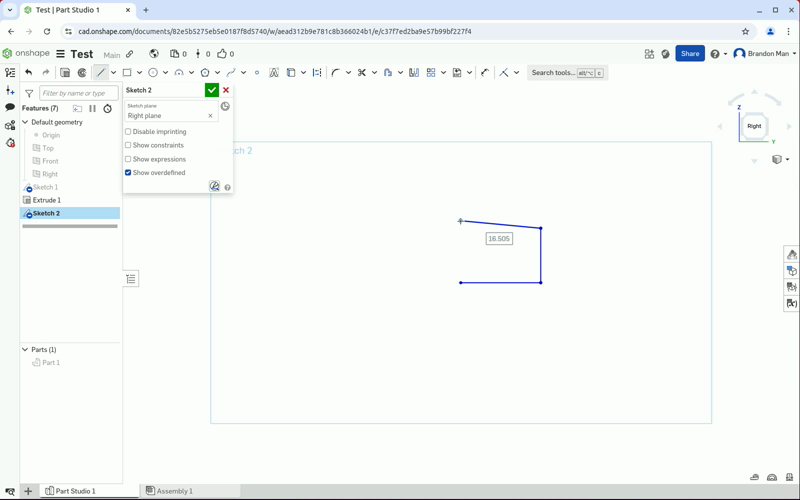
mouse_move(460, 282)
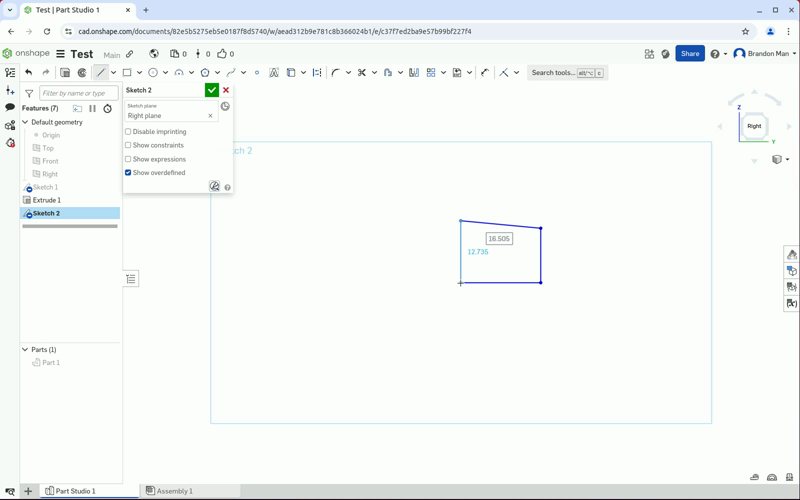
key_up(shift)
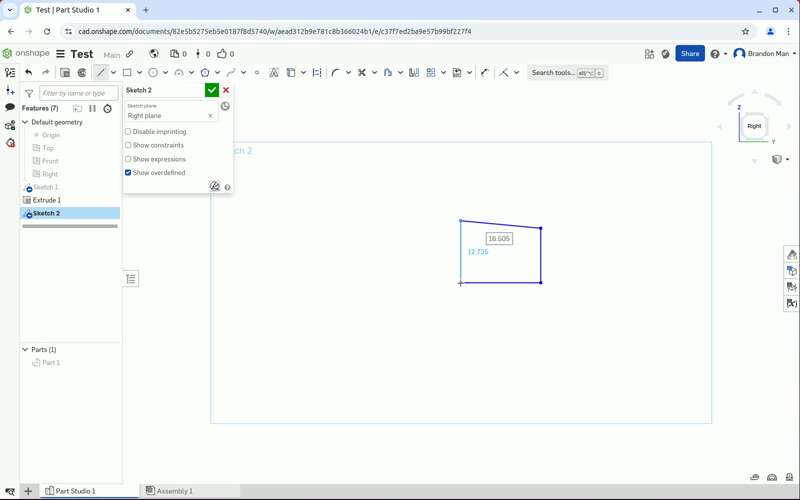
click(460, 282)
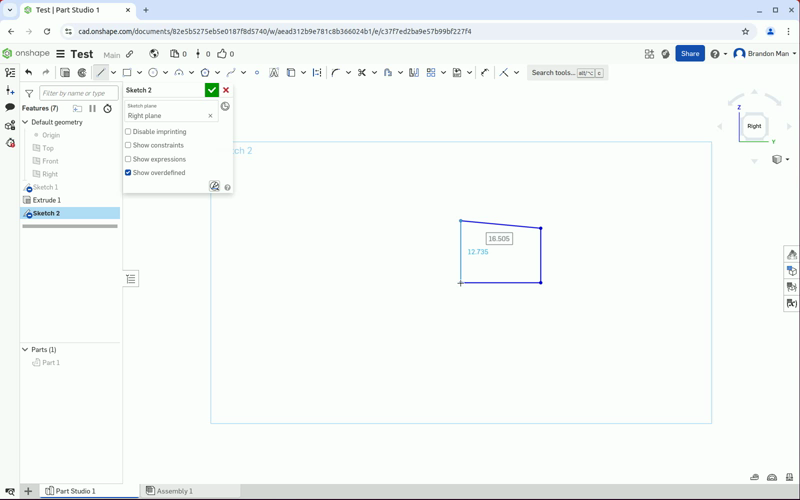
key(esc)
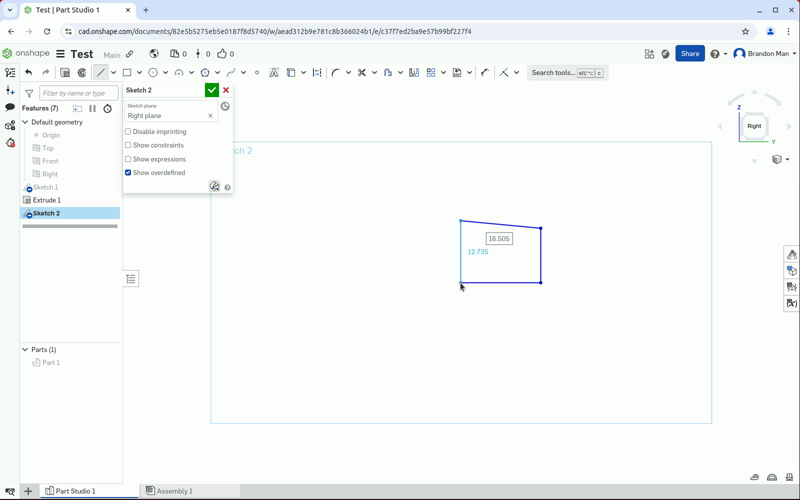
mouse_move(497, 232)
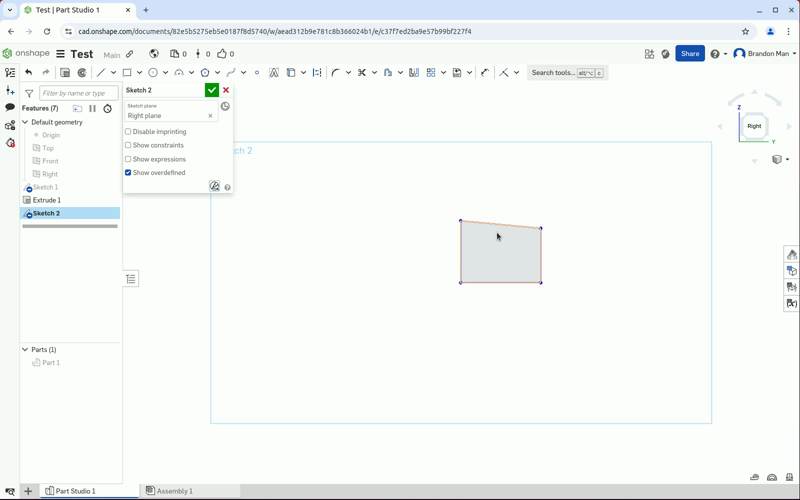
click(497, 232)
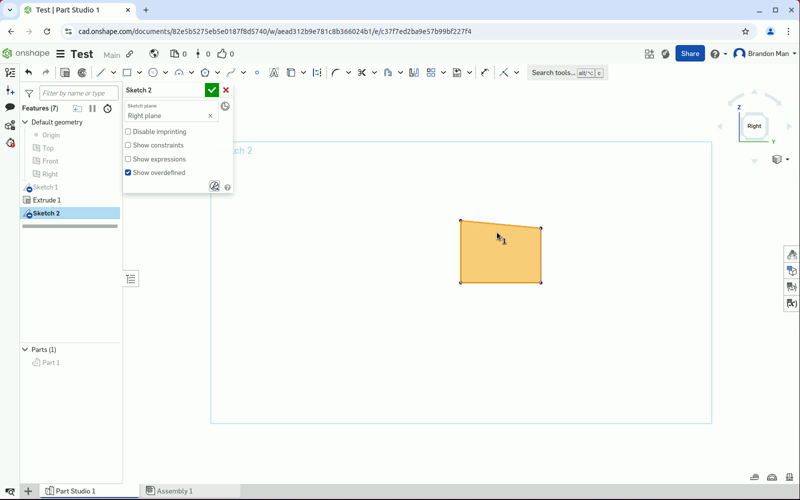
mouse_move(73, 352)
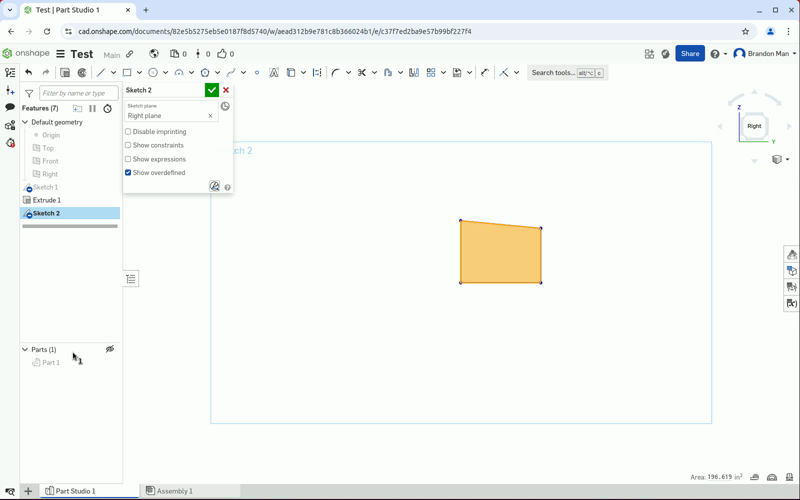
key(shift+y)
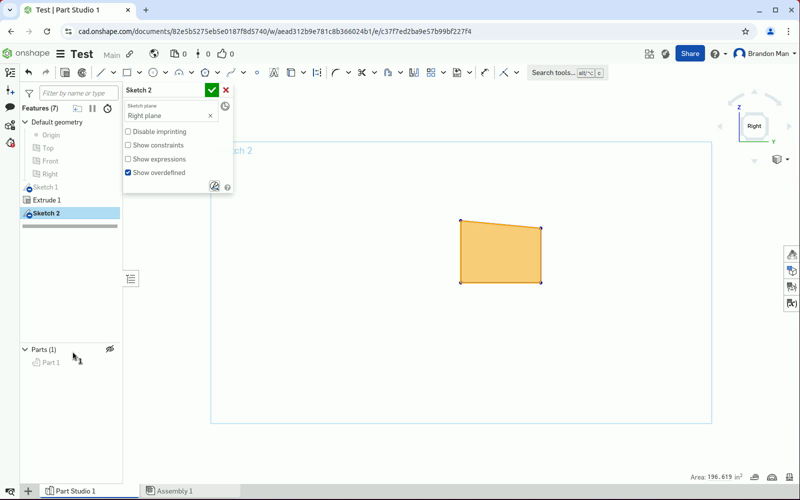
key(shift+e)
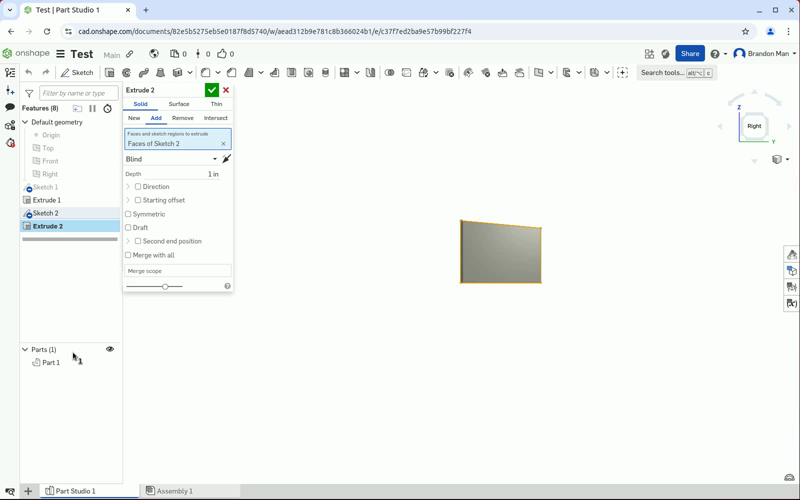
mouse_move(143, 106)
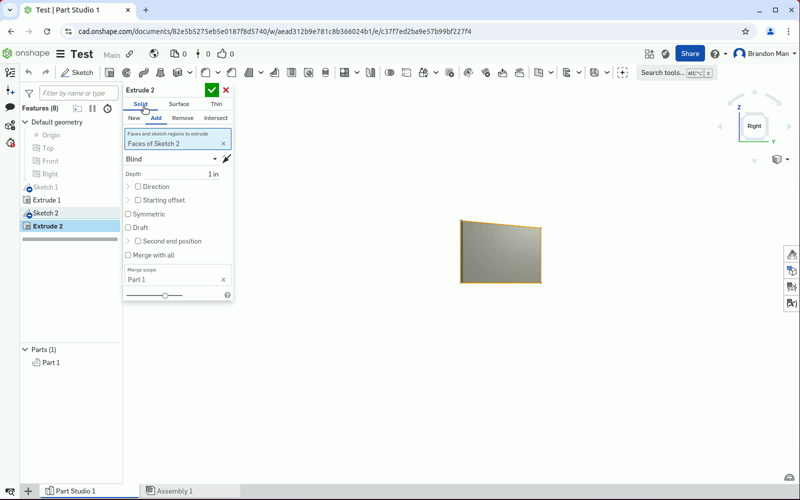
click(143, 106)
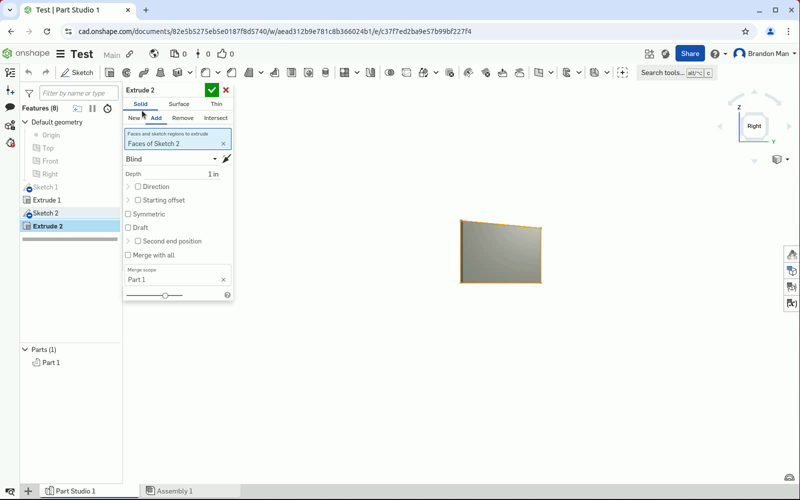
mouse_move(137, 120)
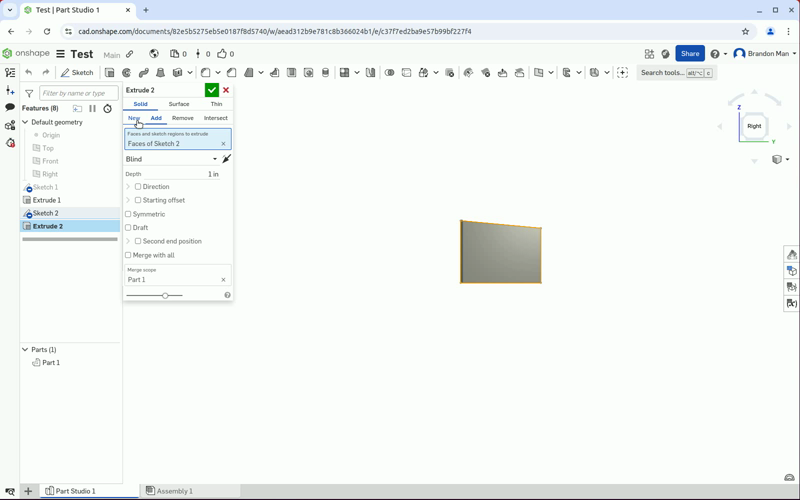
click(137, 120)
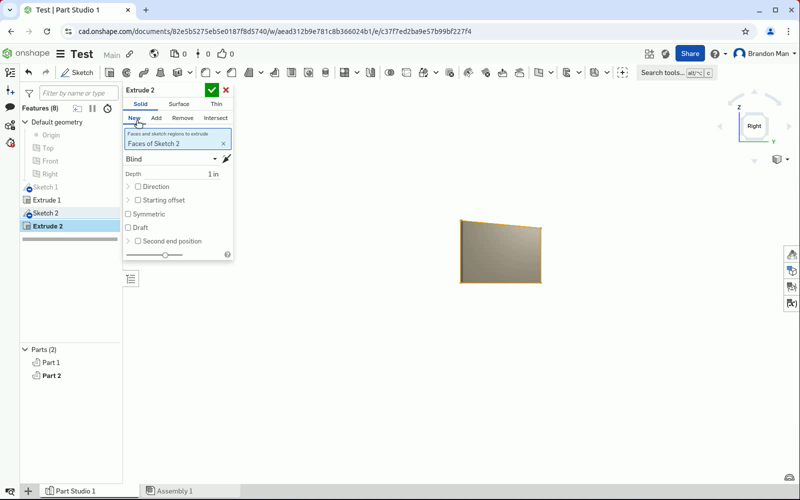
key(tab, 4)
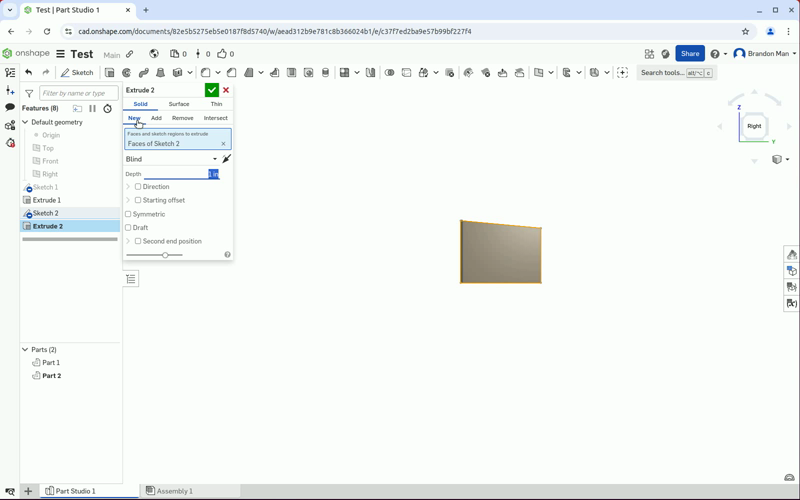
text(-0.241)
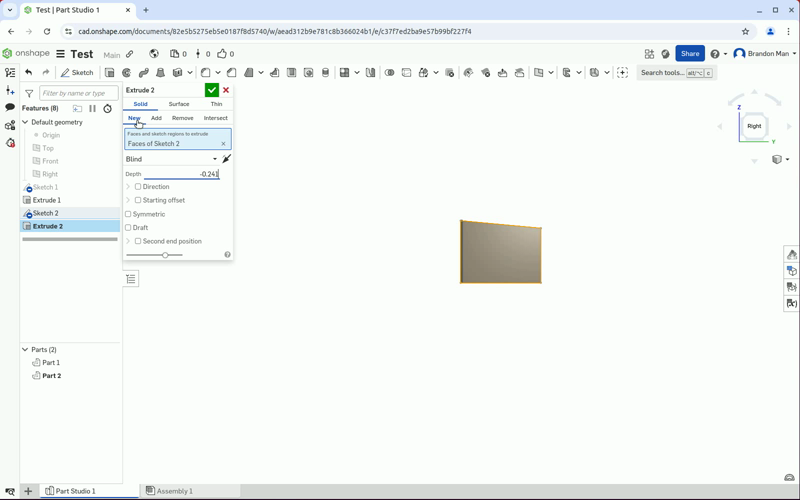
key(enter)
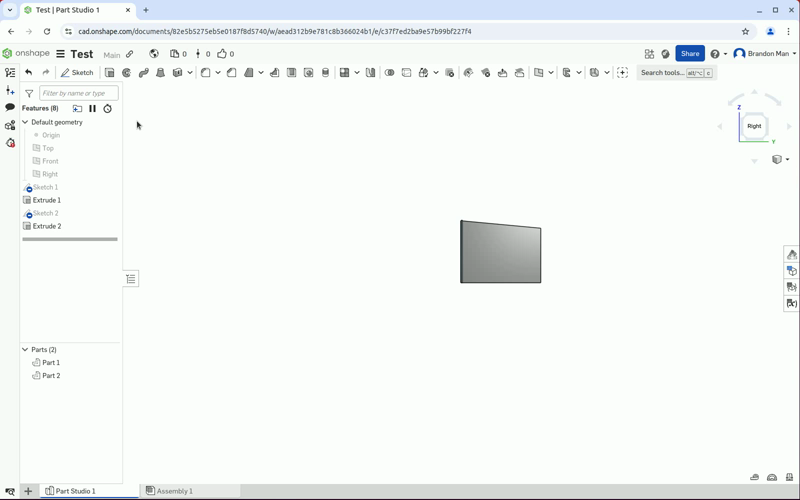
key(shift+h)
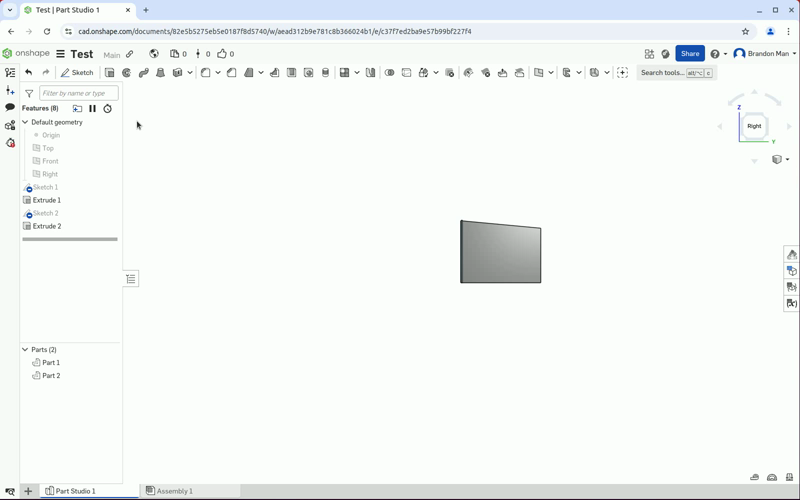
key(shift+h)
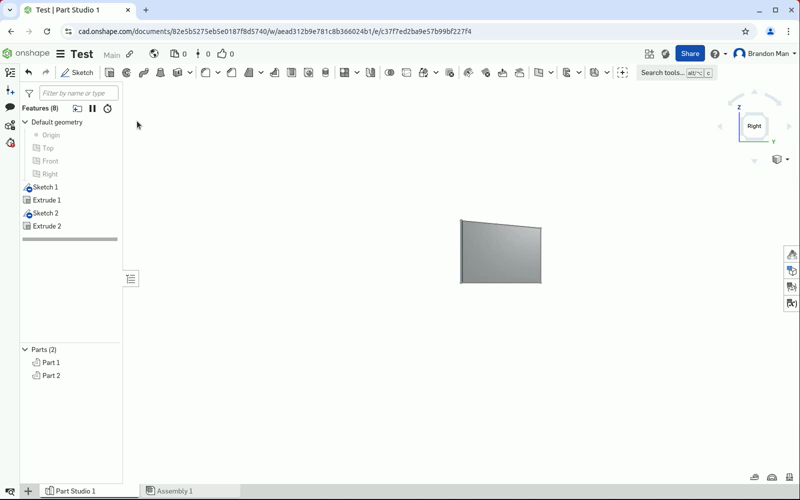
key(shift+7)
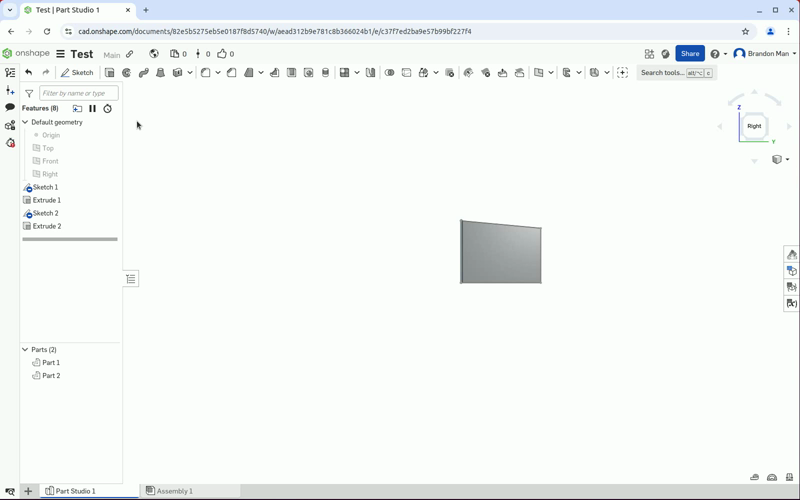
key(right, 2)
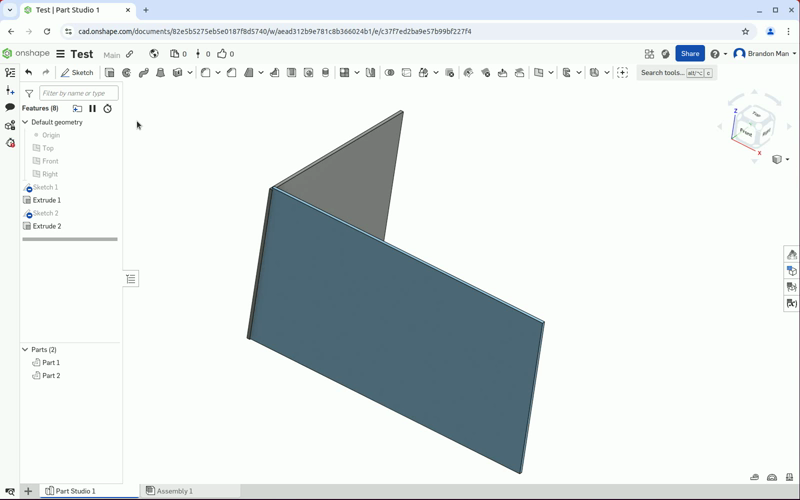
key(down, 2)
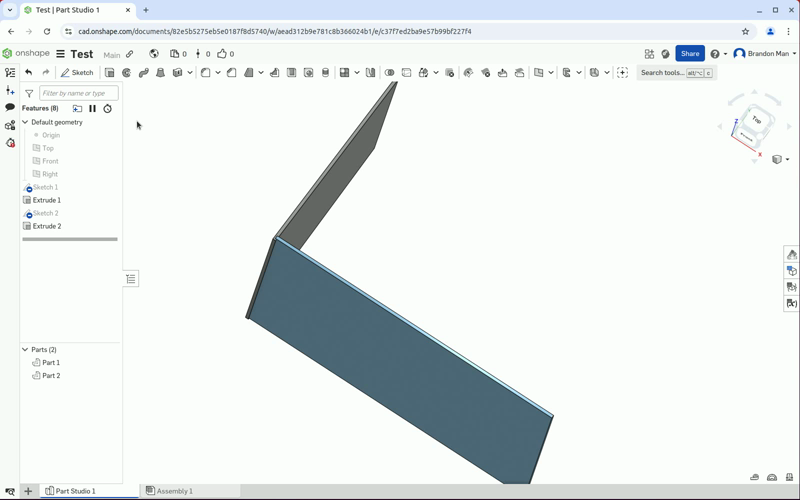
key(up, 2)
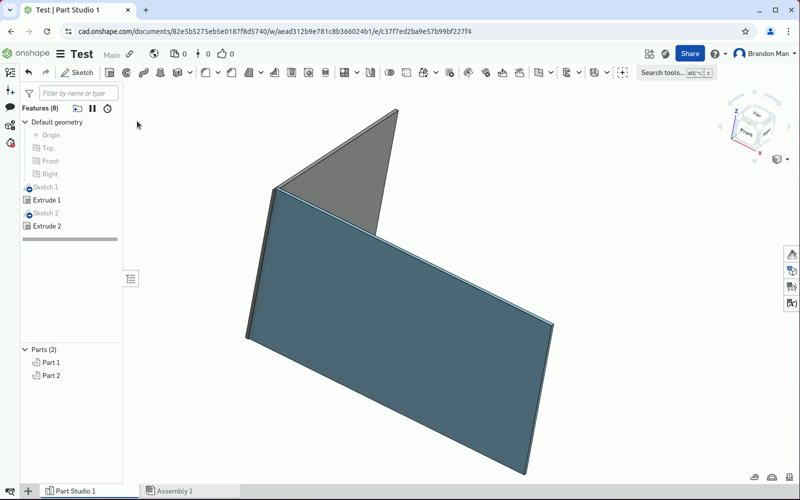
key(left, 2)
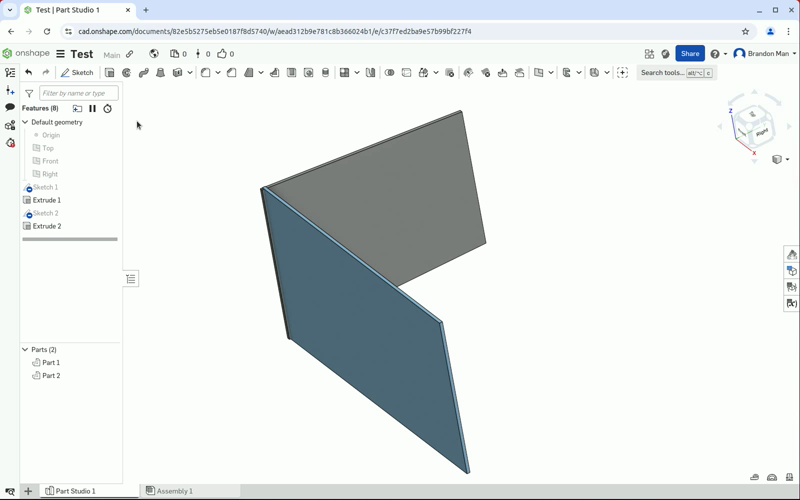
mouse_move(73, 189)
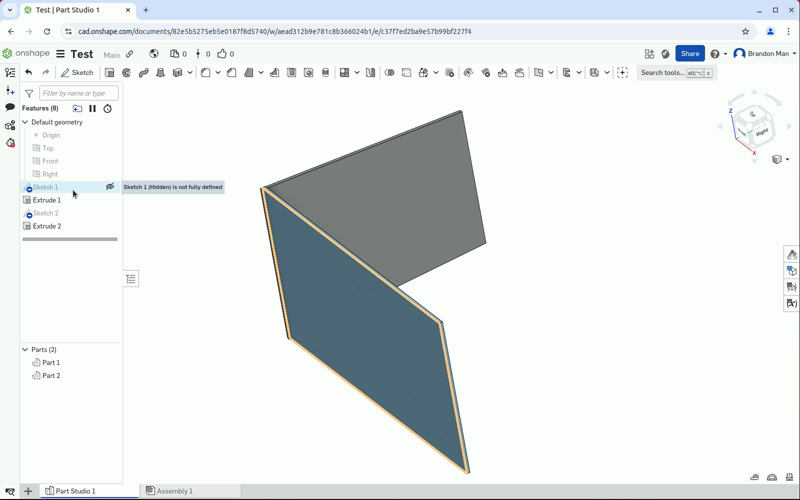
click(73, 189)